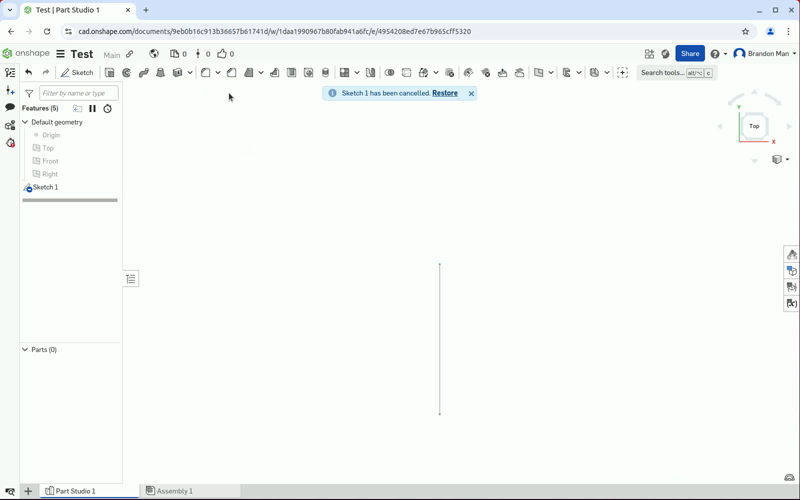
key(shift+h)
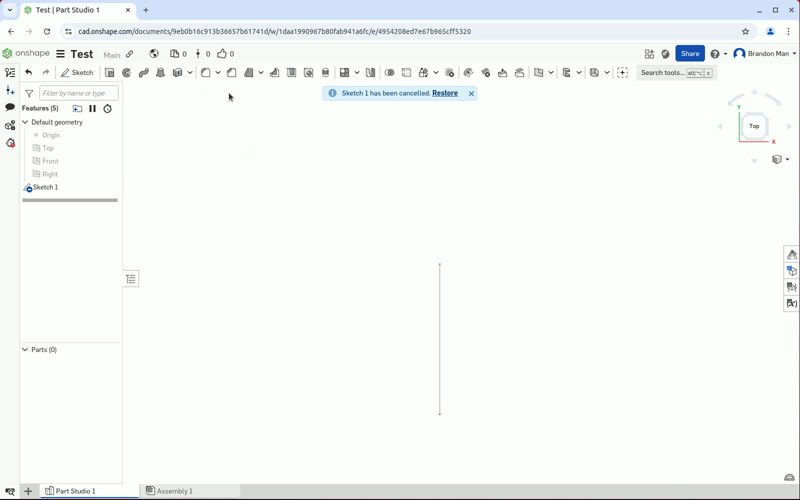
key(shift+s)
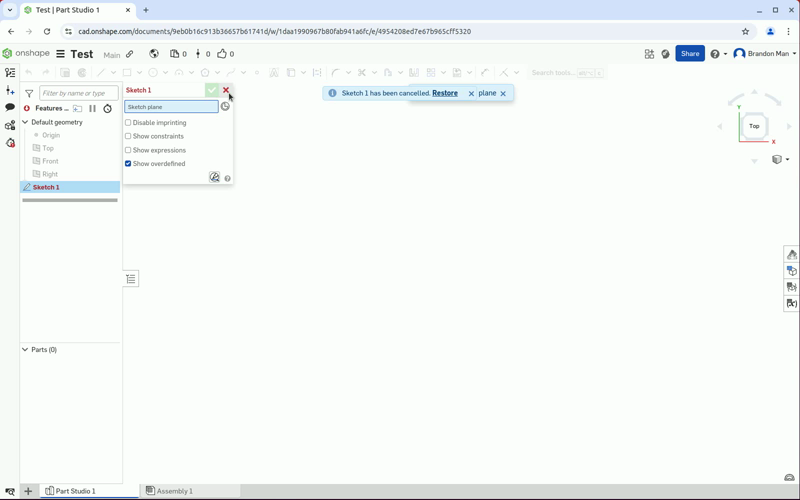
mouse_move(73, 150)
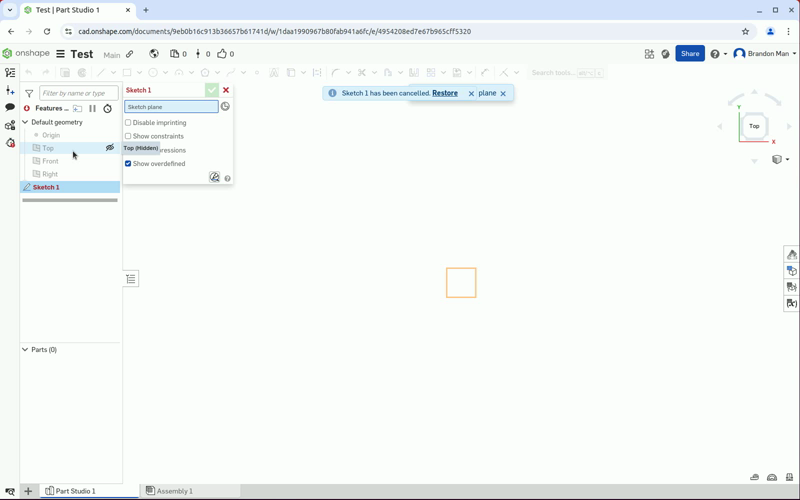
click(73, 150)
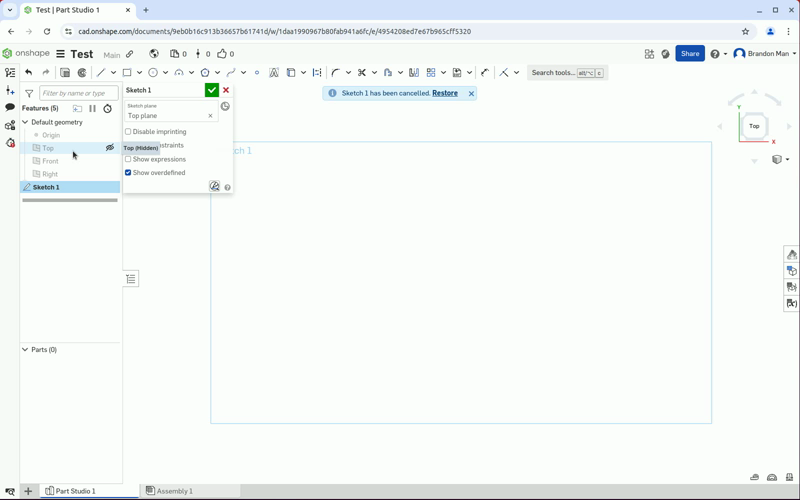
mouse_move(73, 352)
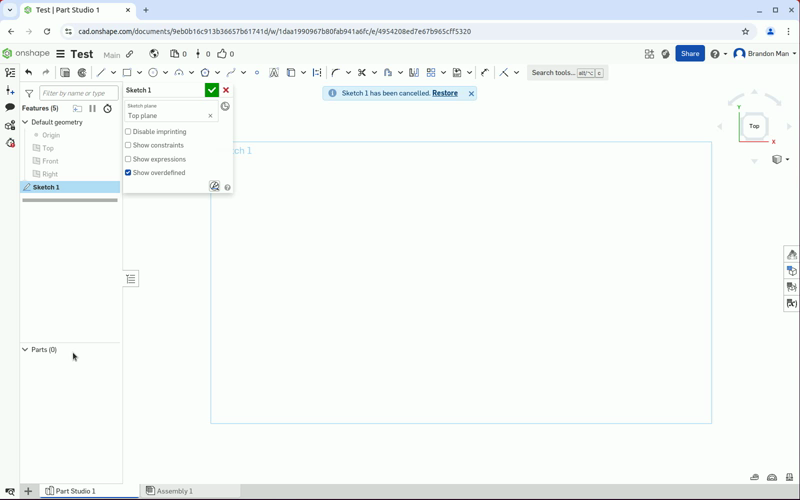
key(y)
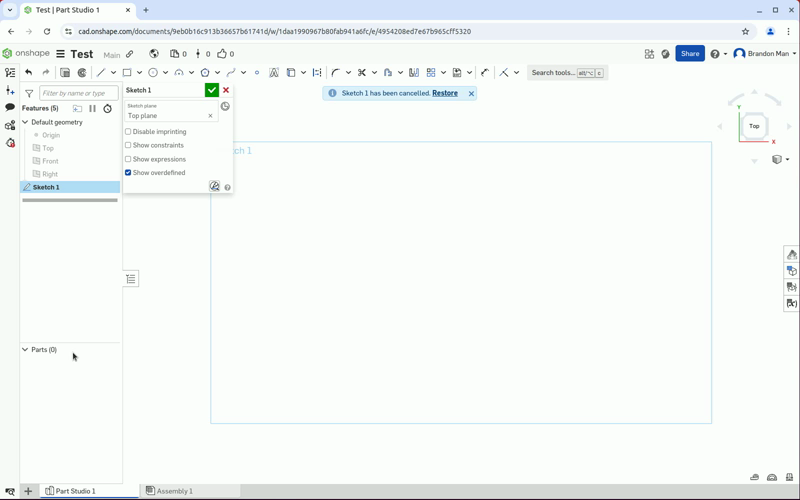
key(c)
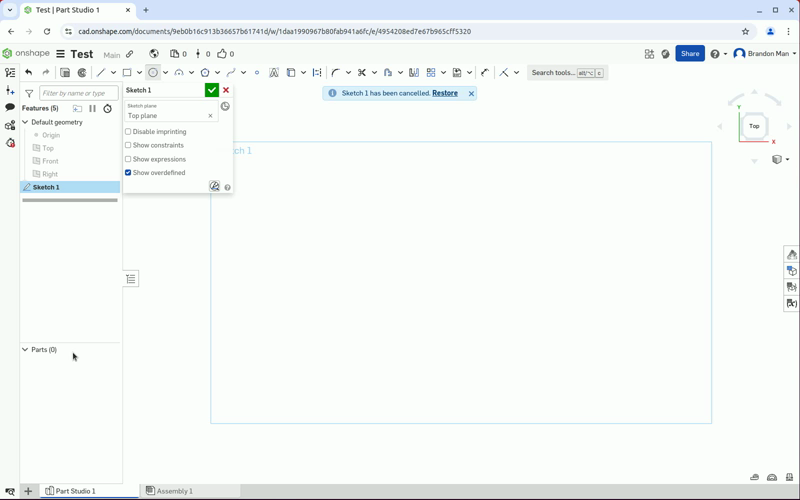
key_down(shift)
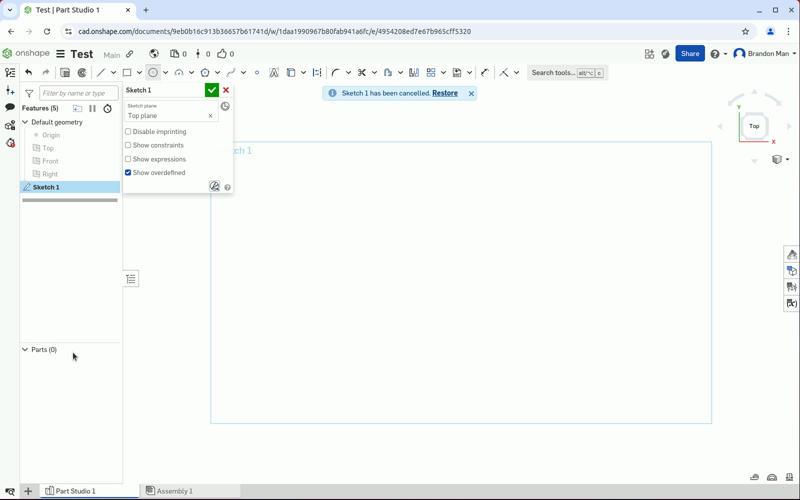
mouse_move(461, 282)
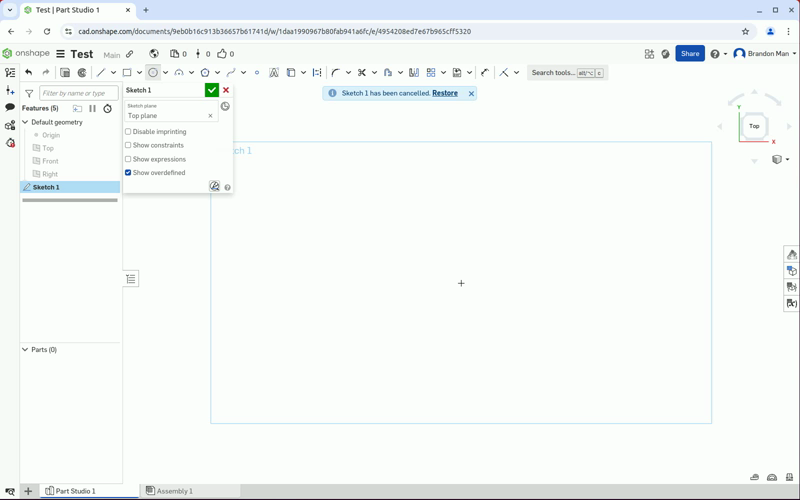
click(461, 282)
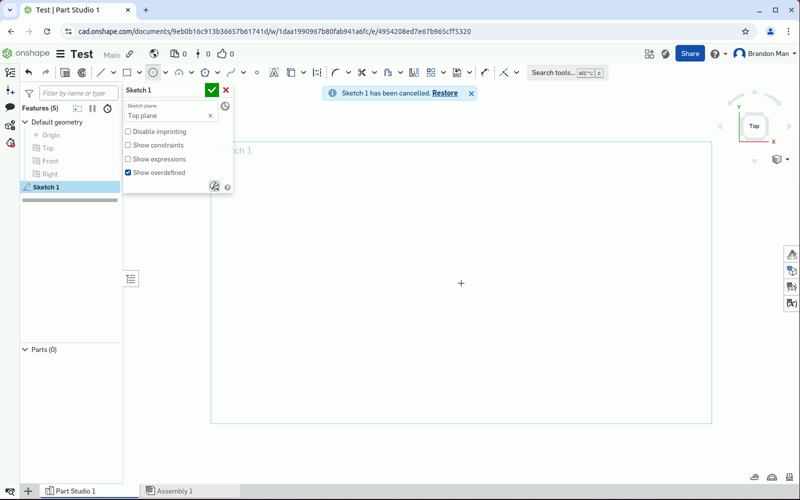
key_up(shift)
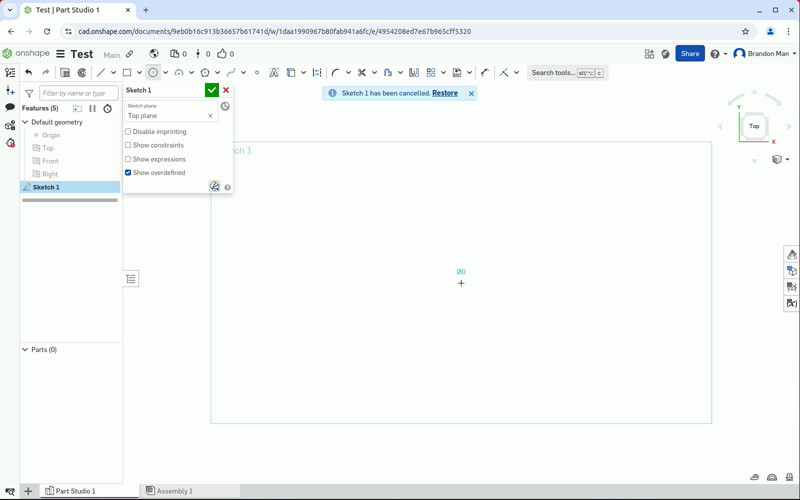
mouse_move(555, 282)
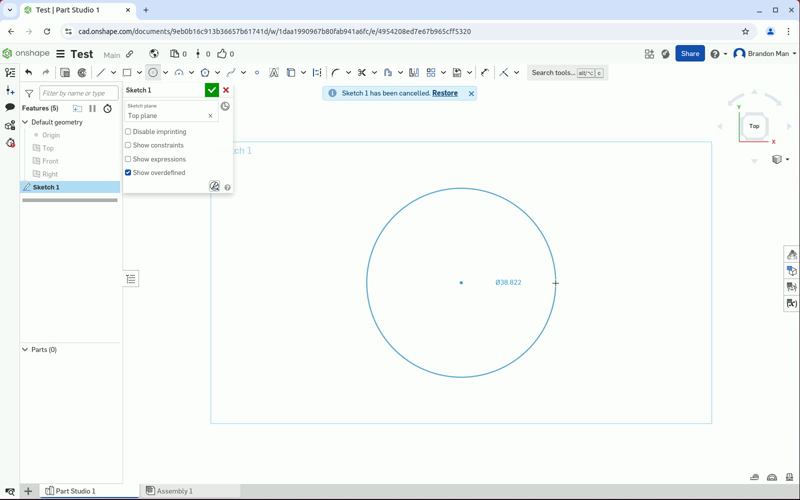
click(555, 282)
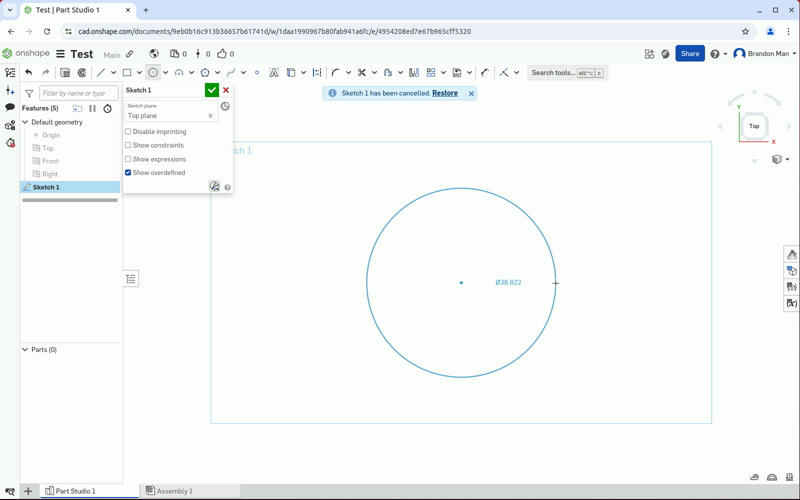
key(esc)
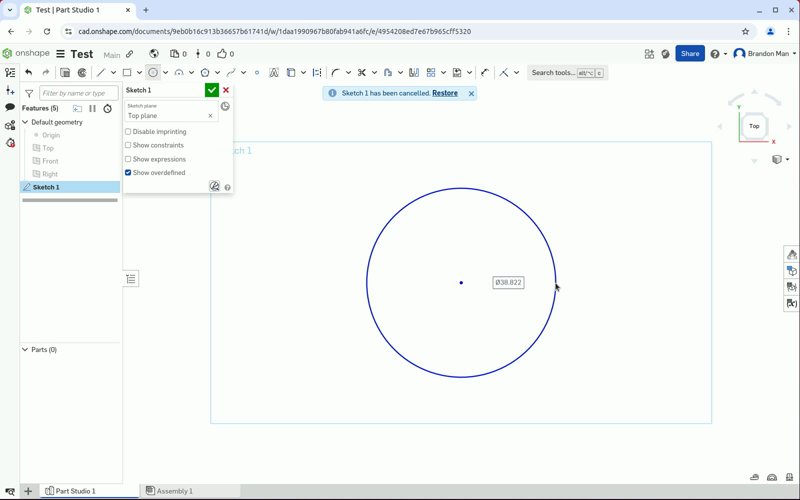
mouse_move(451, 219)
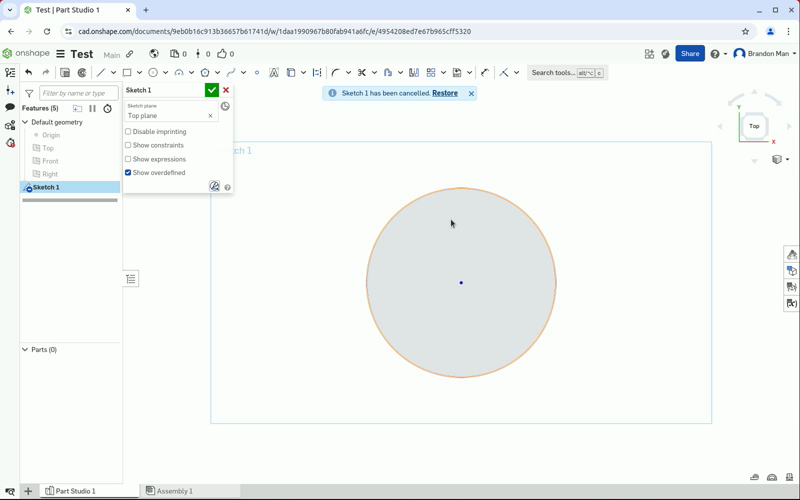
click(451, 219)
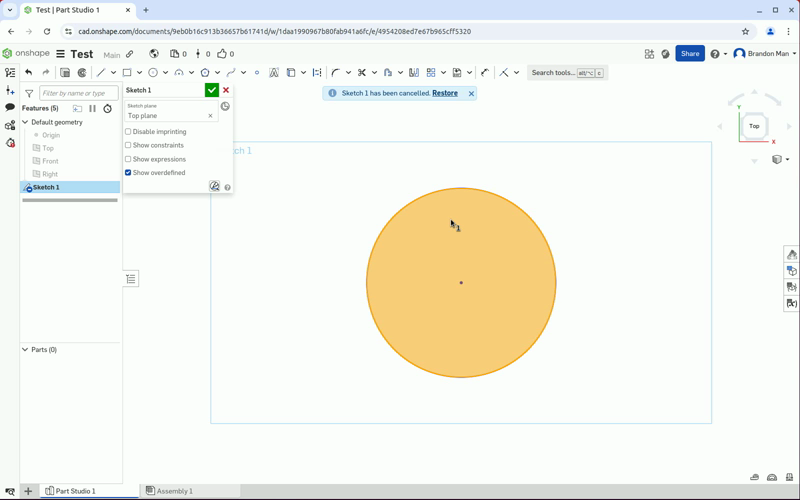
mouse_move(73, 352)
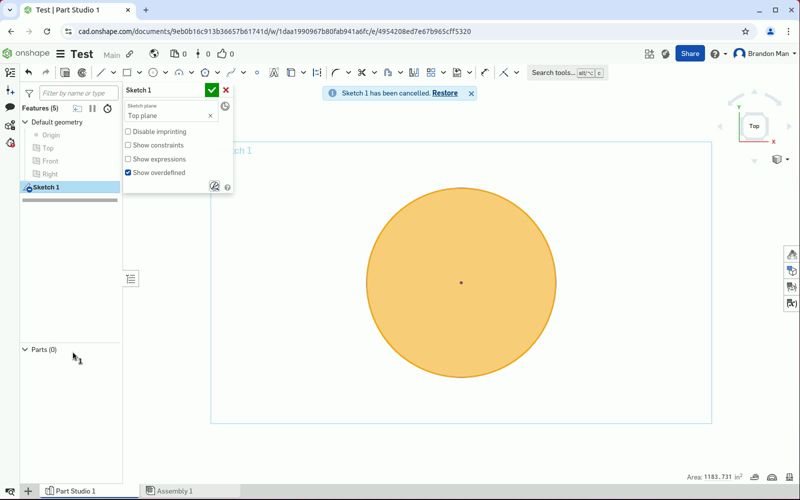
key(shift+y)
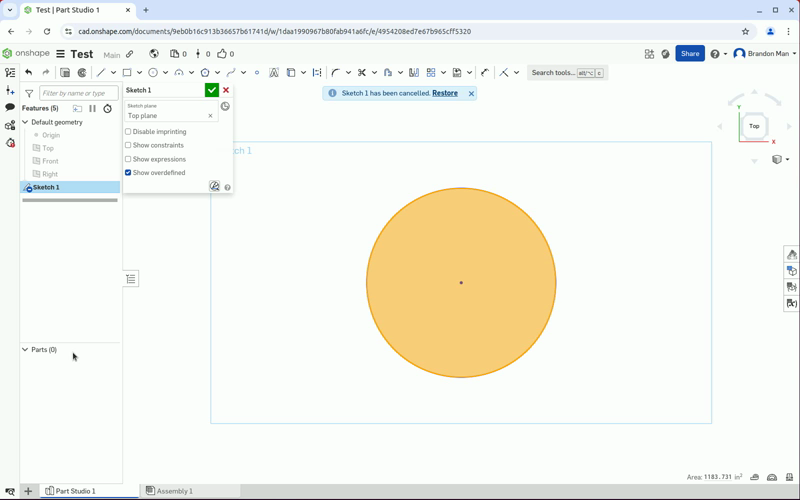
key(shift+e)
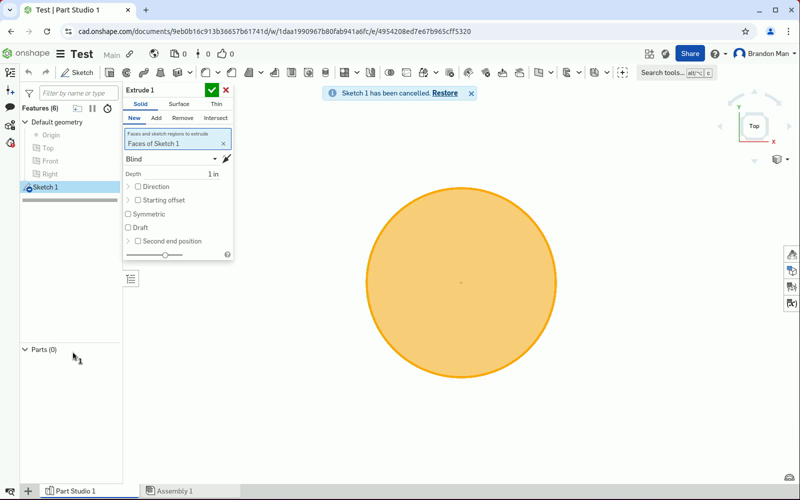
mouse_move(143, 106)
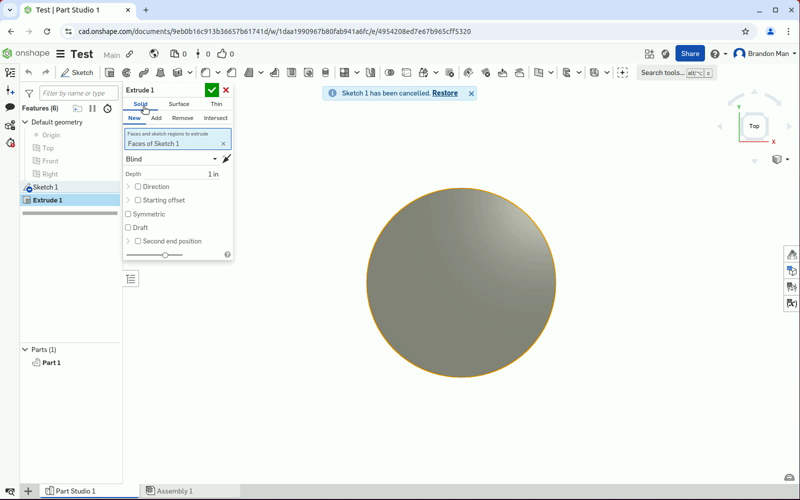
click(143, 106)
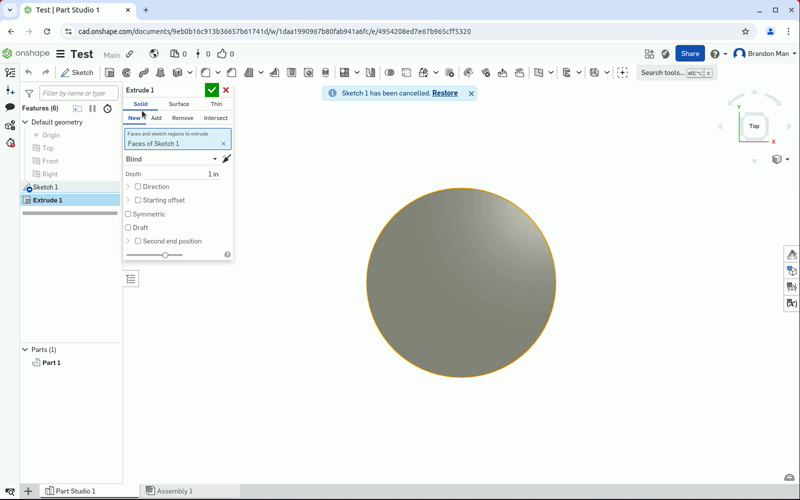
mouse_move(137, 120)
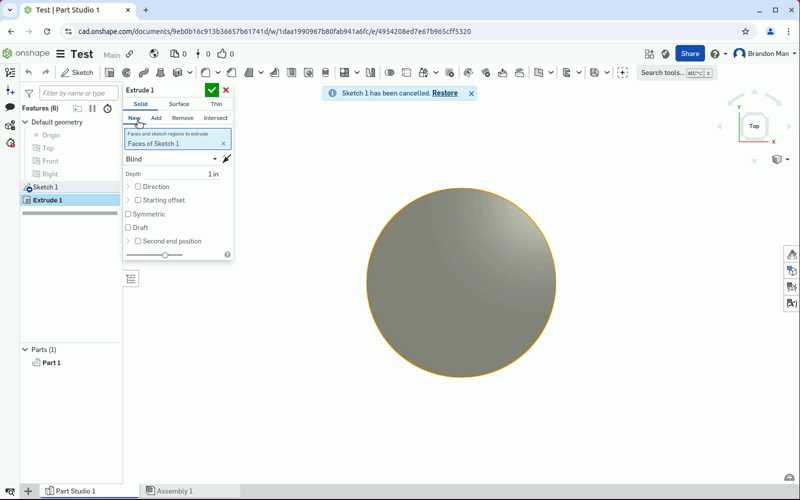
click(137, 120)
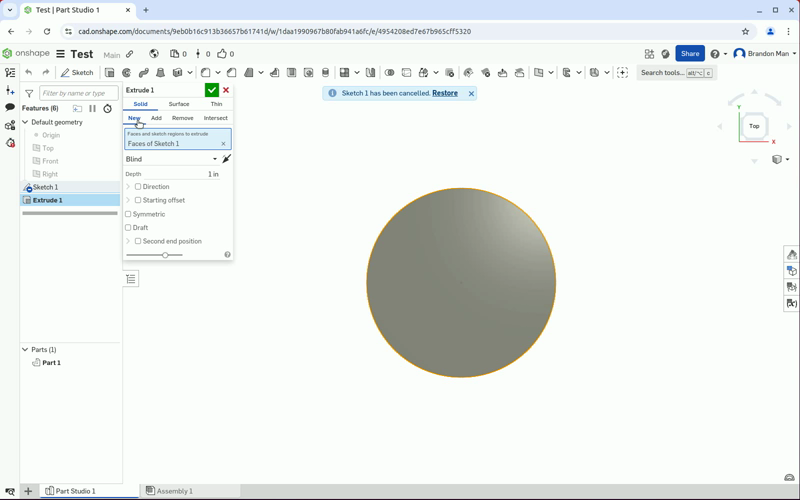
key(tab, 4)
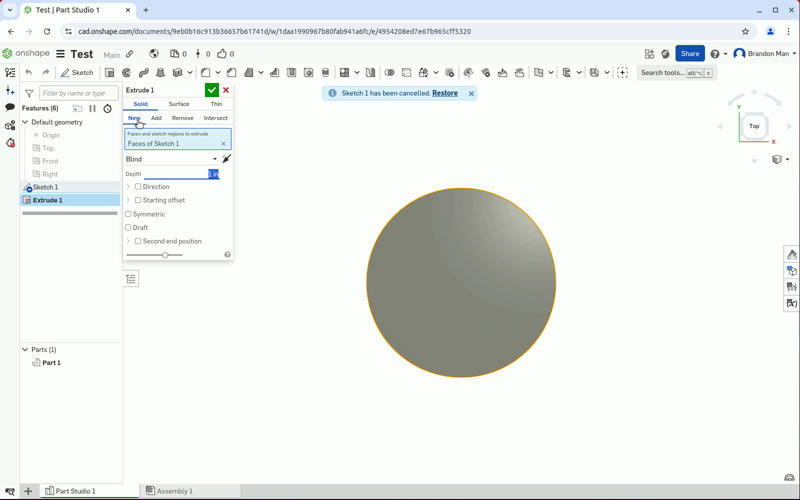
text(11.554)
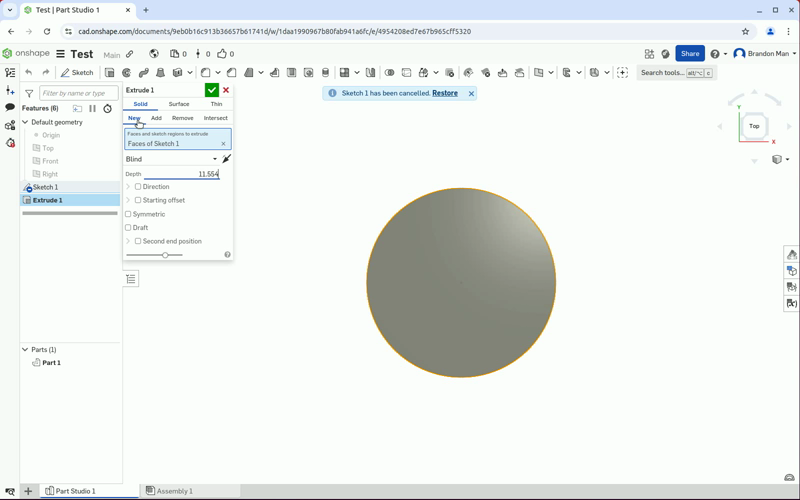
key(enter)
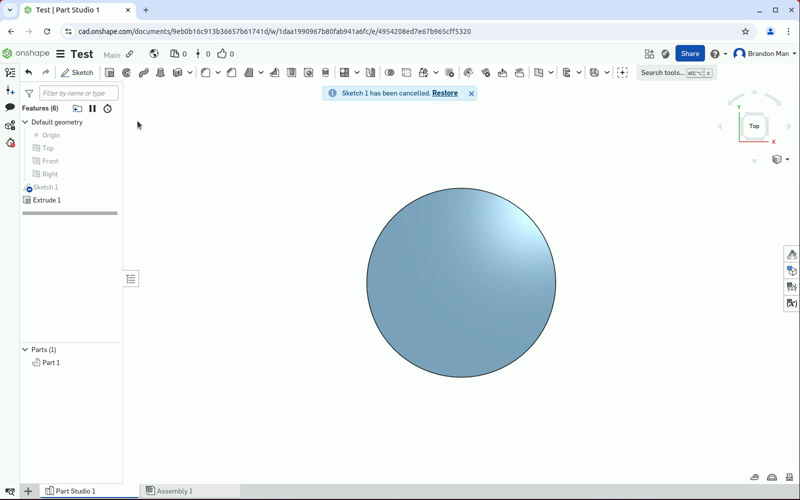
key(shift+h)
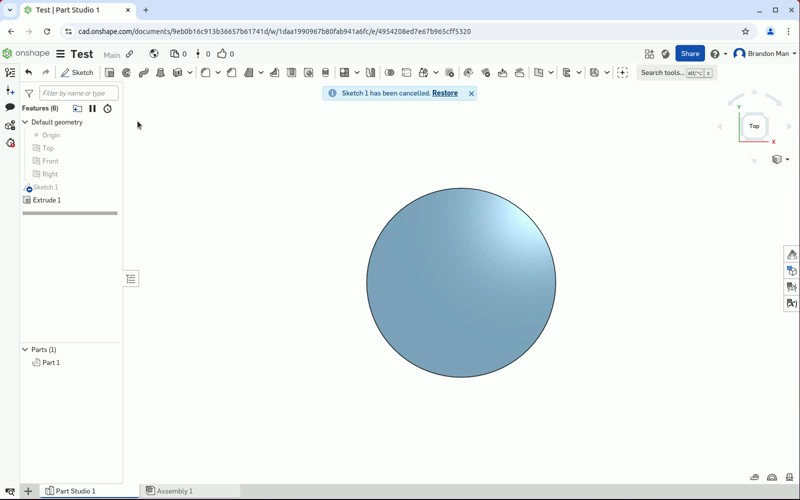
key(shift+h)
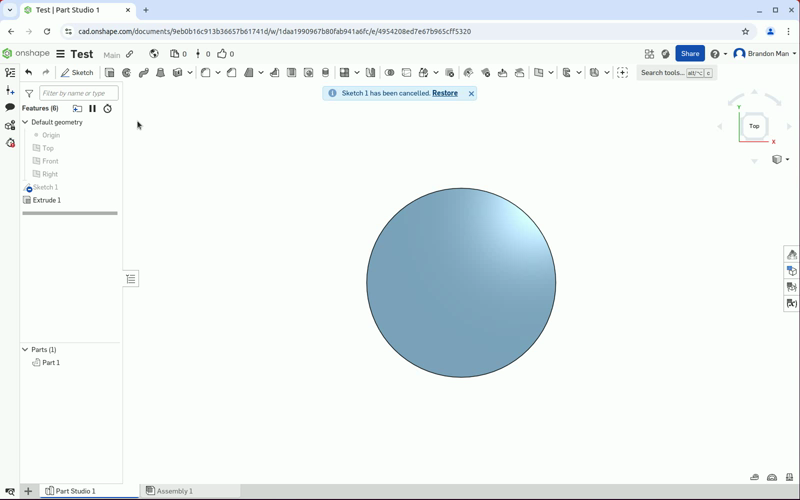
mouse_move(73, 189)
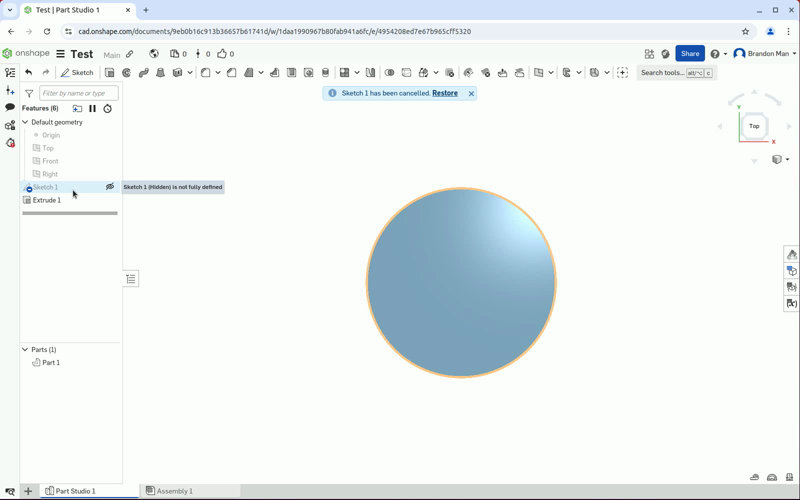
click(73, 189)
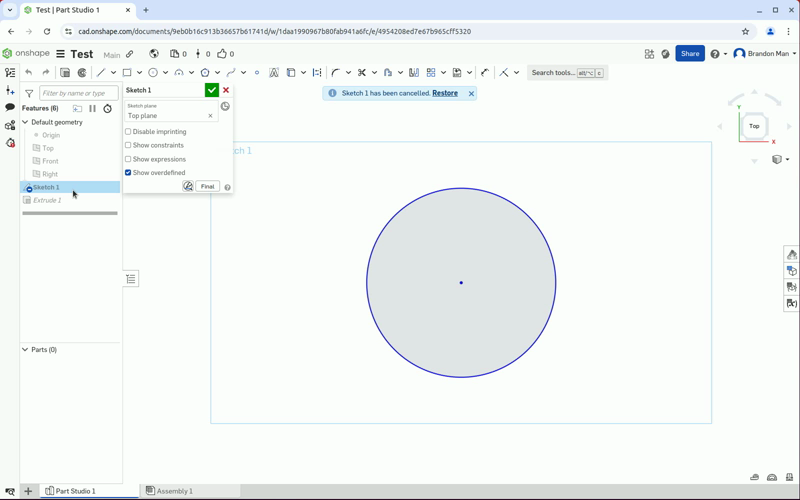
mouse_move(229, 92)
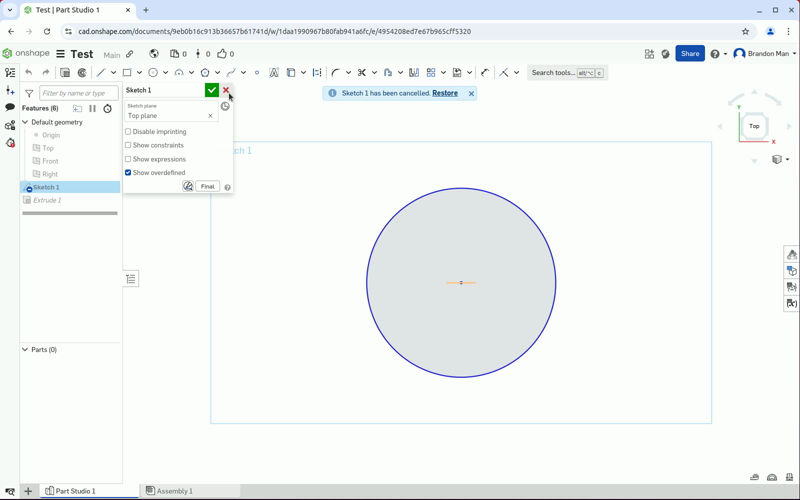
click(229, 92)
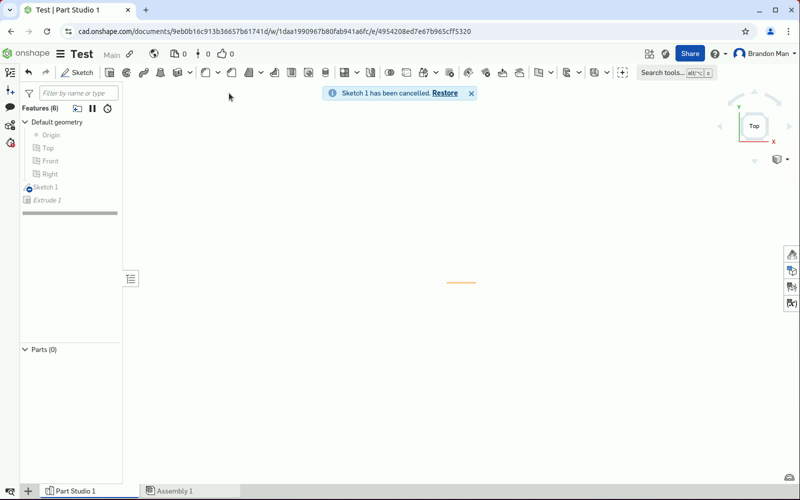
mouse_move(73, 352)
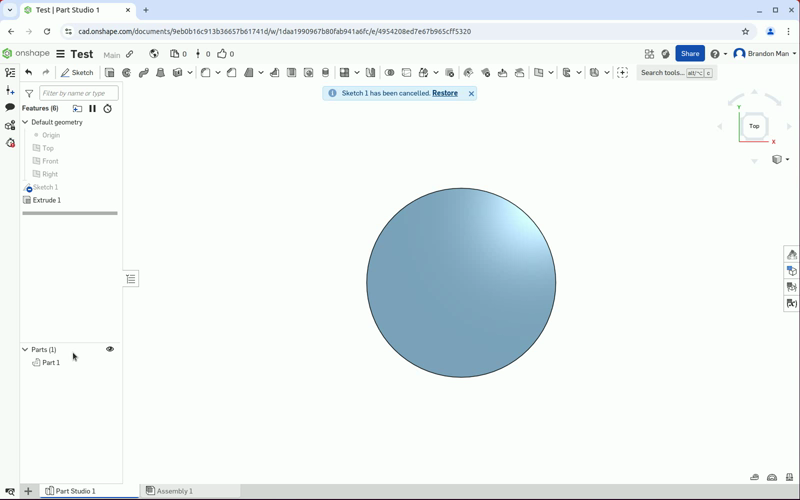
key(y)
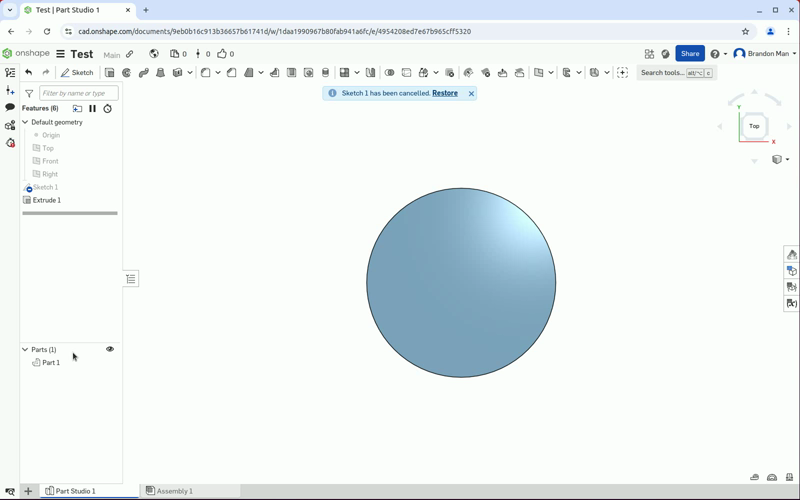
key(shift+p)
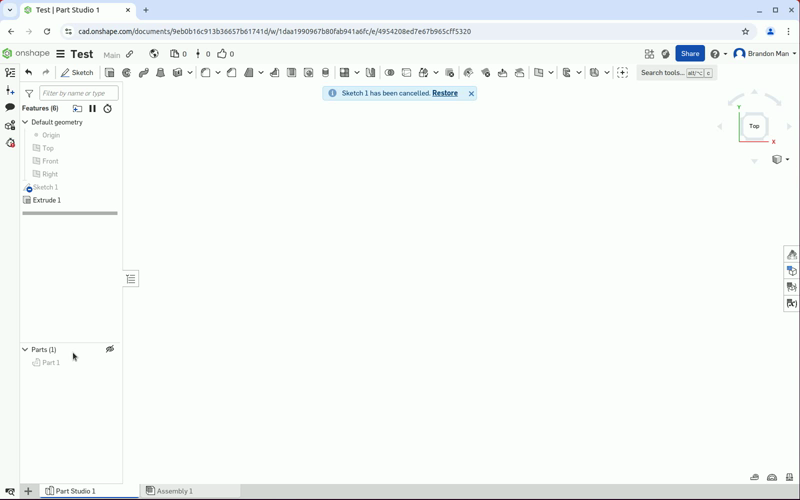
key(space)
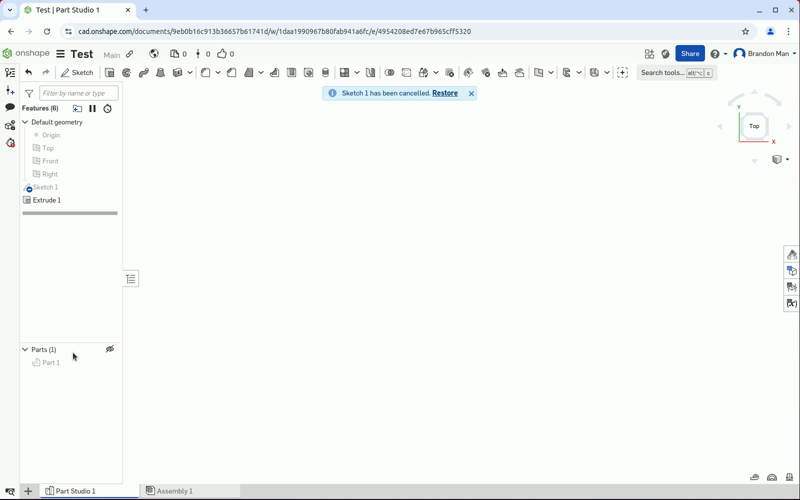
key_down(shift)
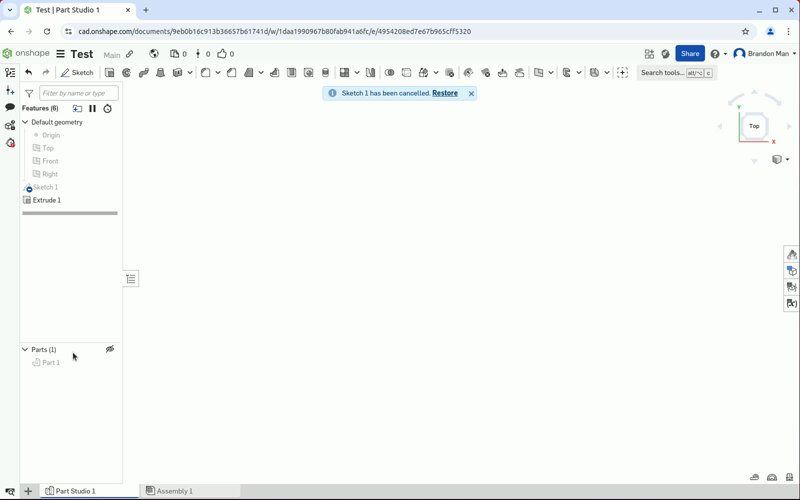
key(up)
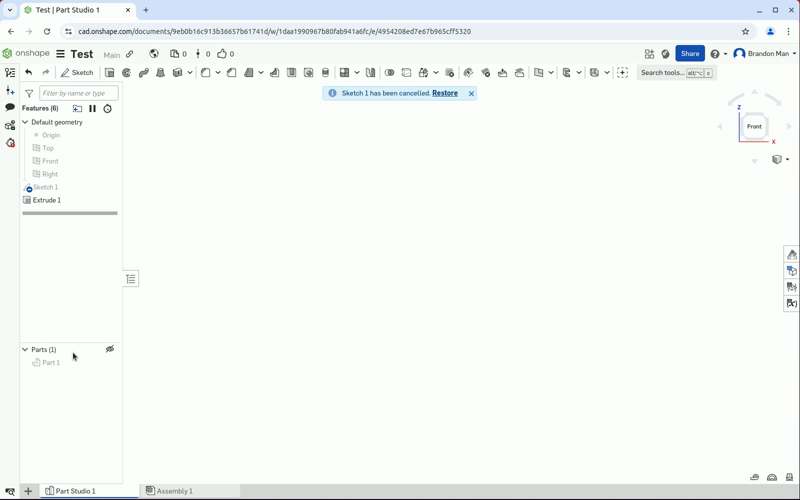
key_up(shift)
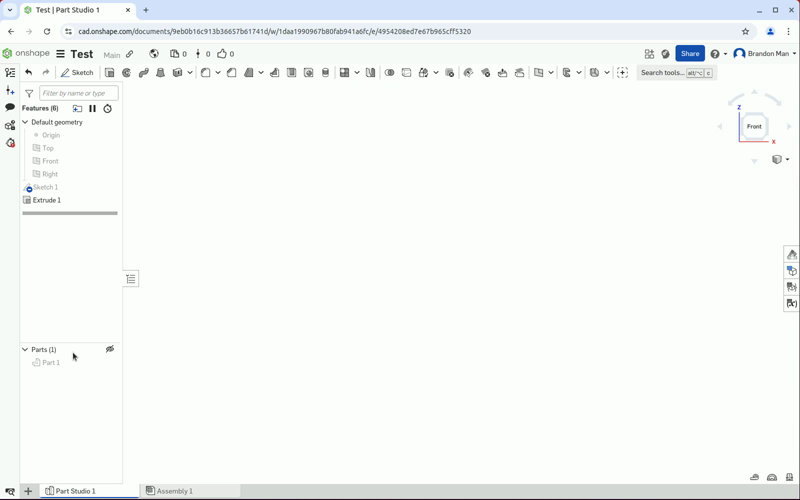
key(space)
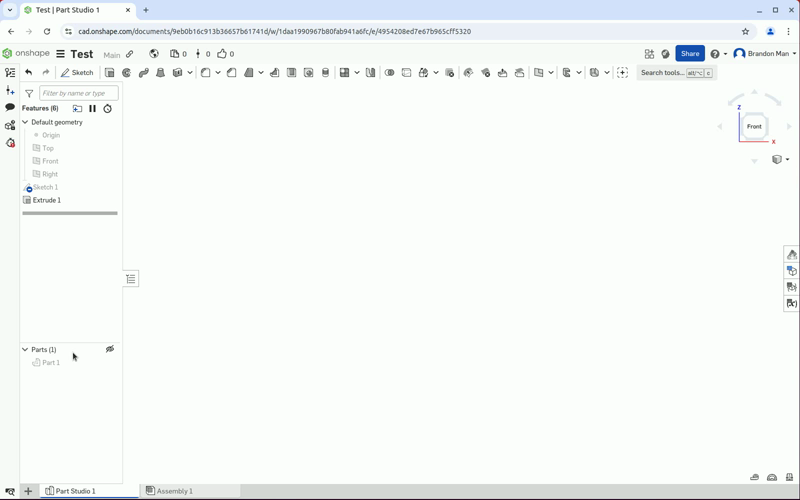
key_down(shift)
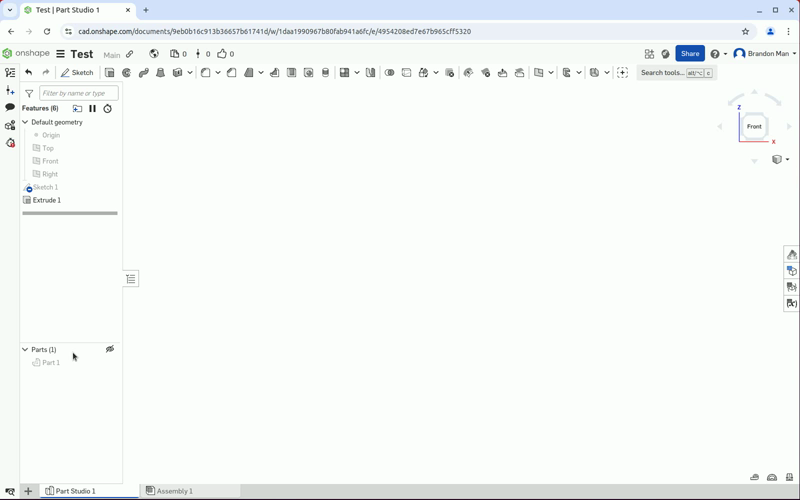
key(left)
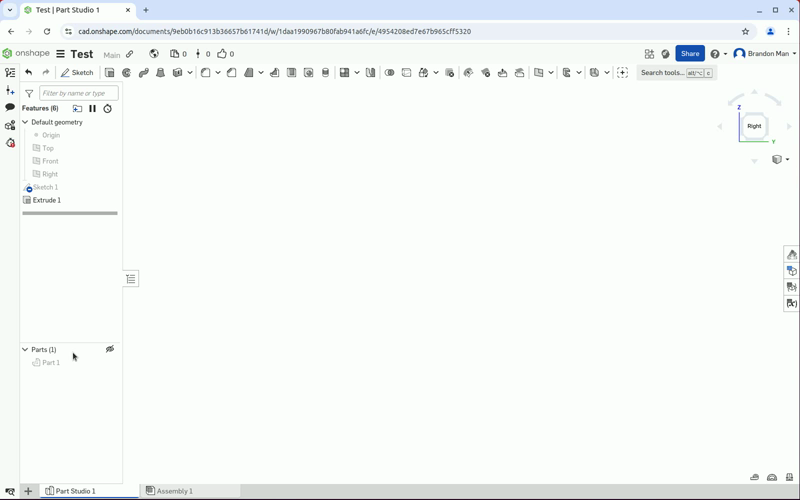
key_up(shift)
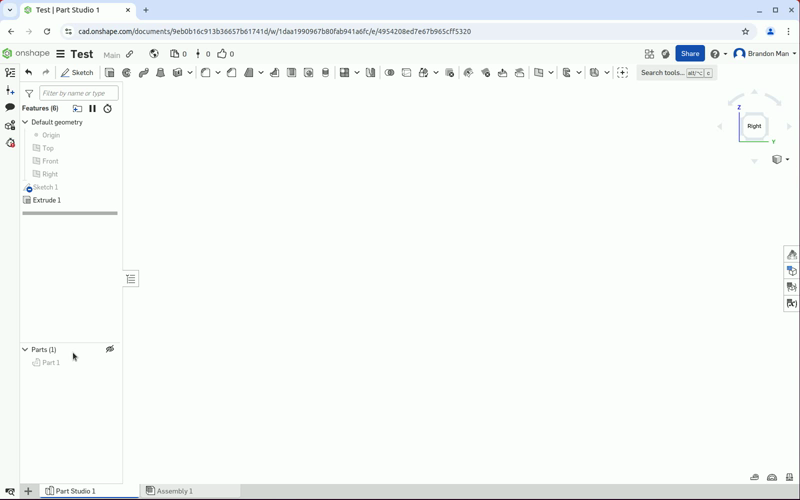
mouse_move(73, 352)
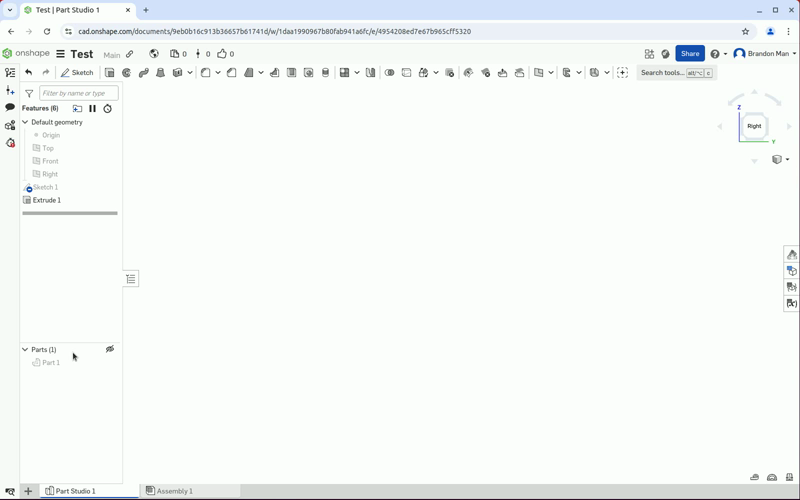
key(shift+y)
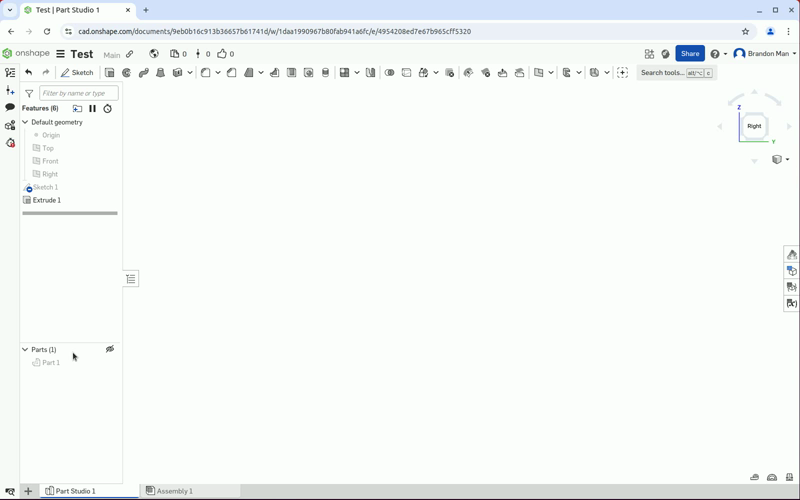
key(shift+s)
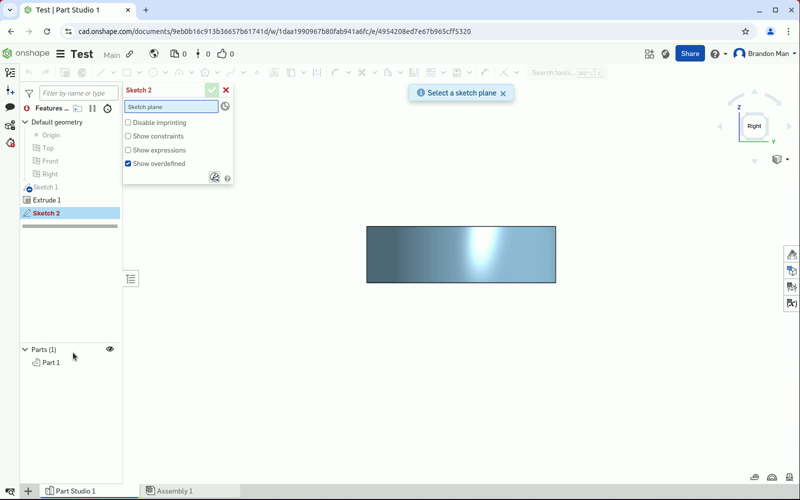
mouse_move(73, 176)
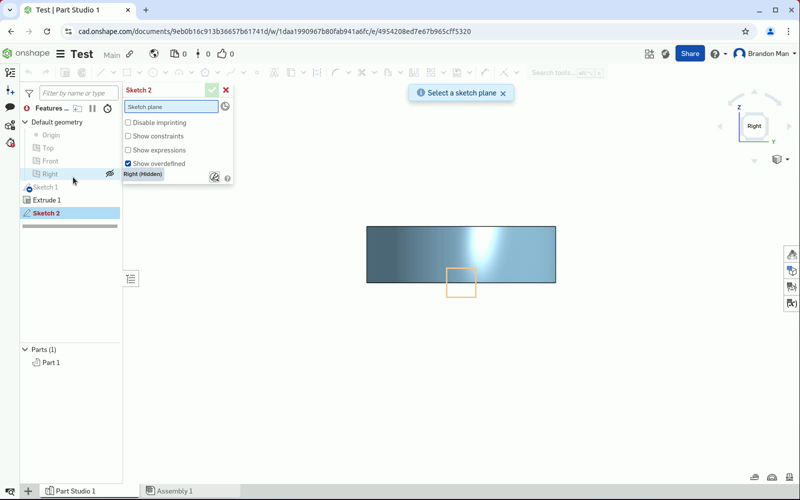
click(73, 176)
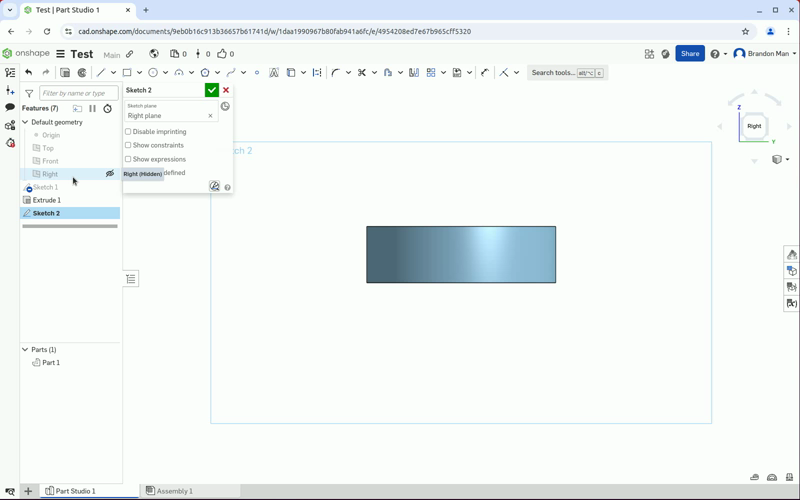
mouse_move(73, 352)
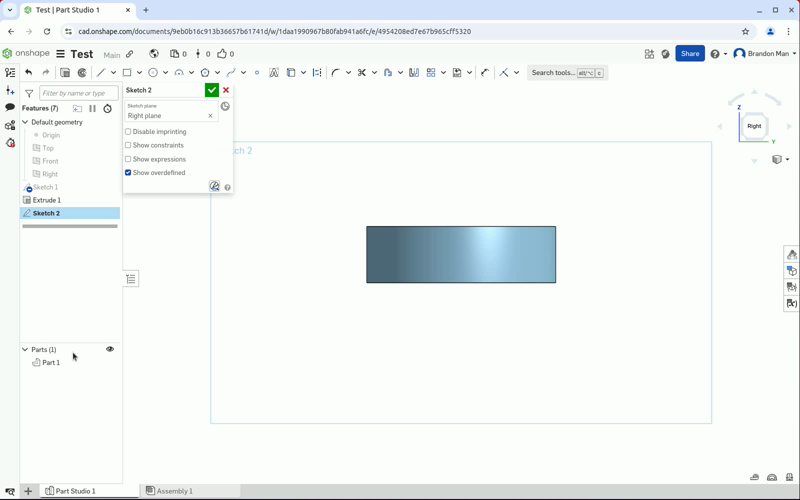
key(y)
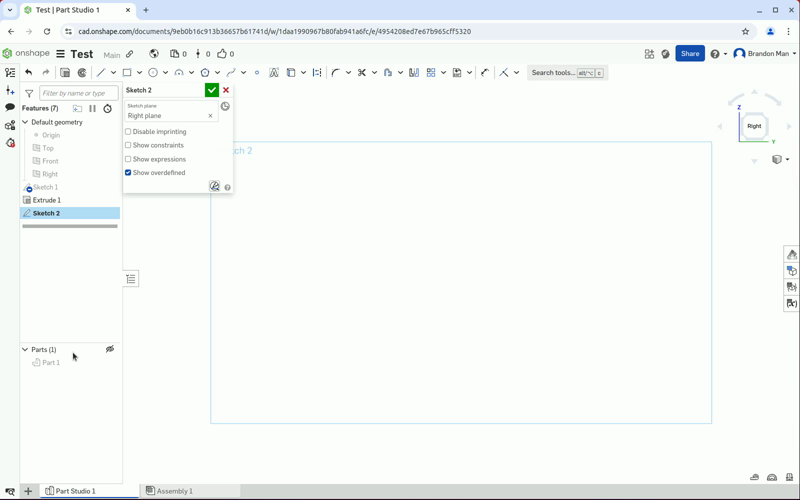
key(c)
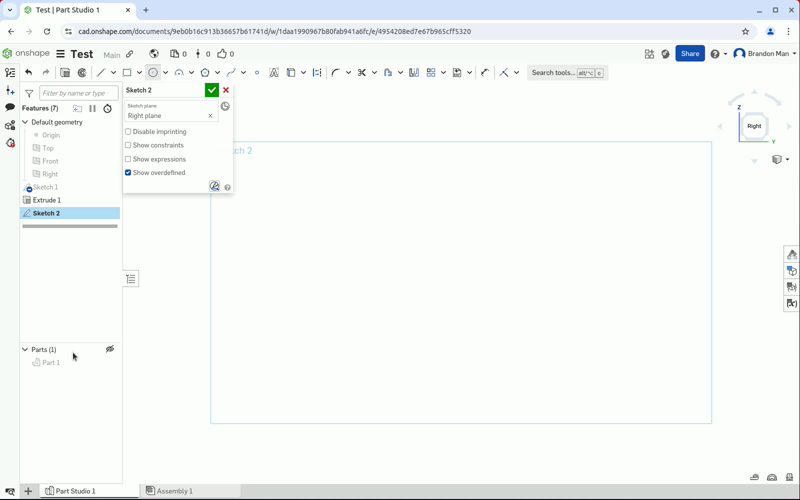
key_down(shift)
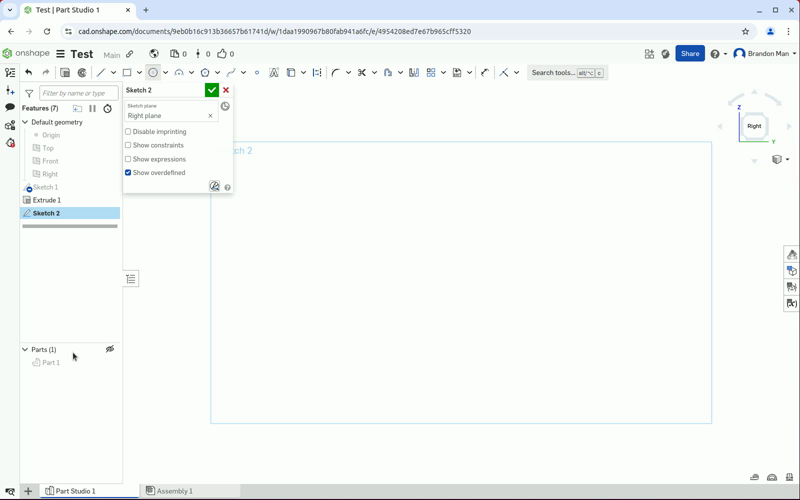
mouse_move(461, 226)
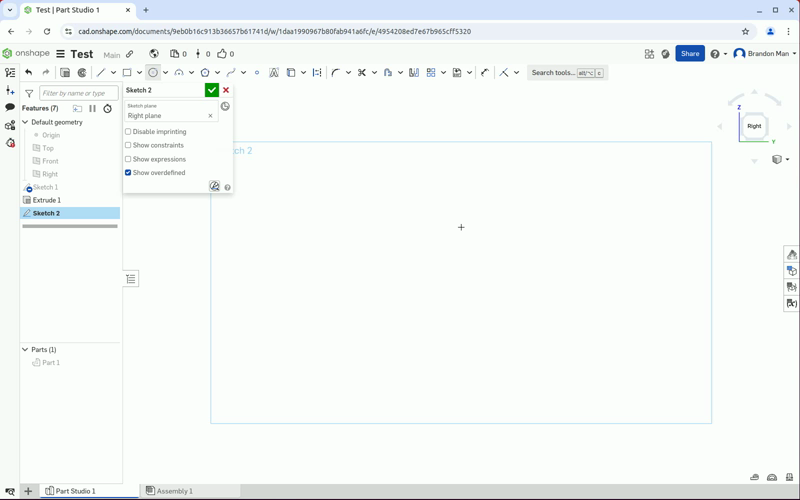
click(461, 226)
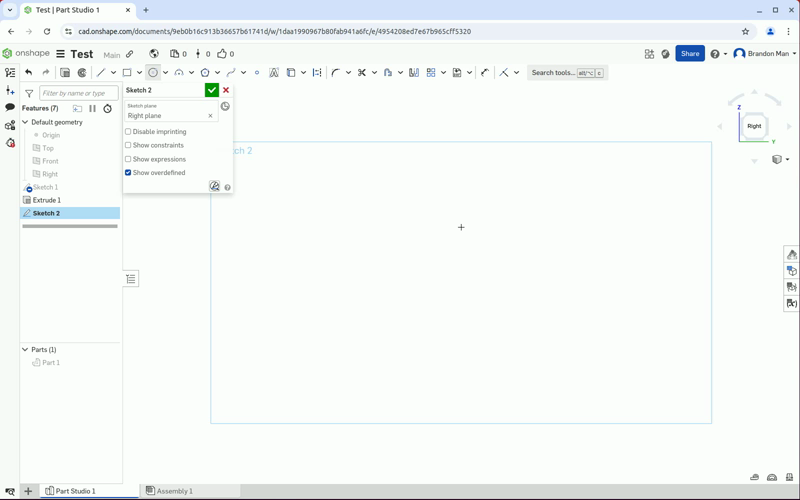
key_up(shift)
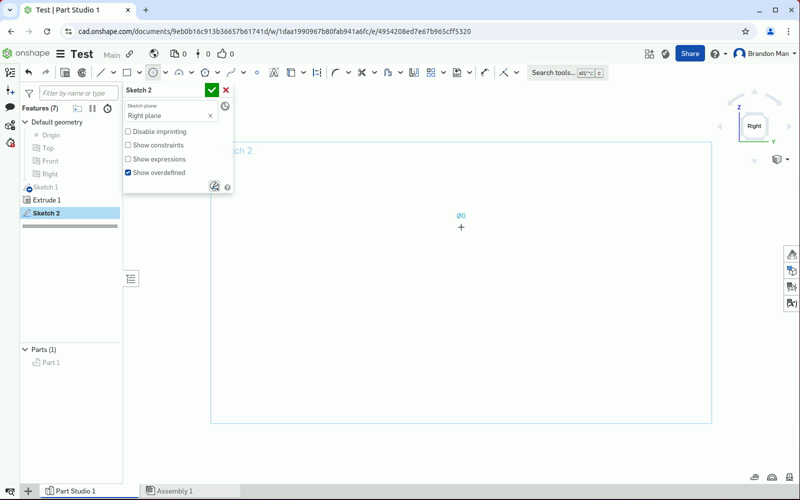
mouse_move(518, 226)
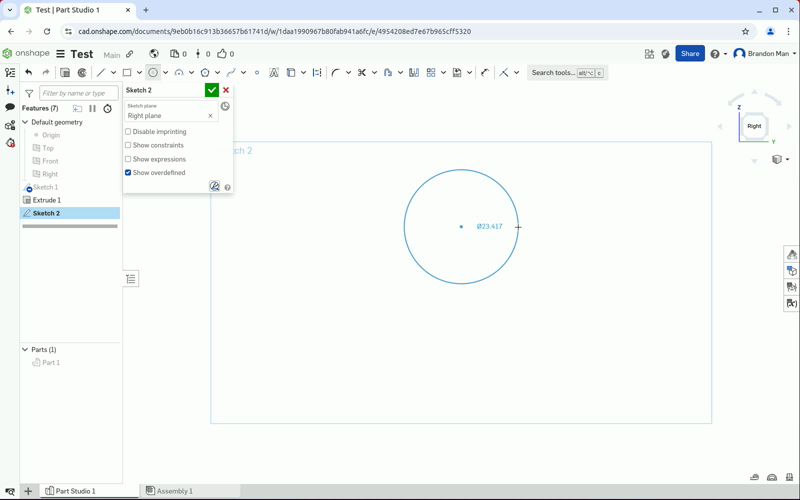
click(518, 226)
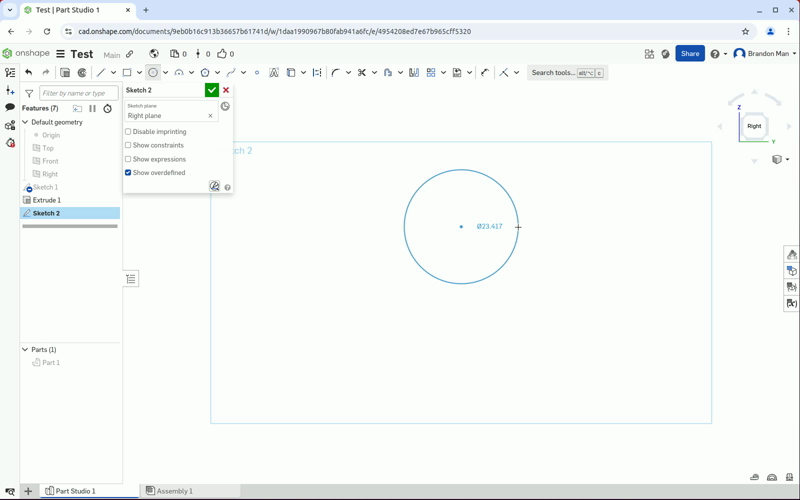
key(esc)
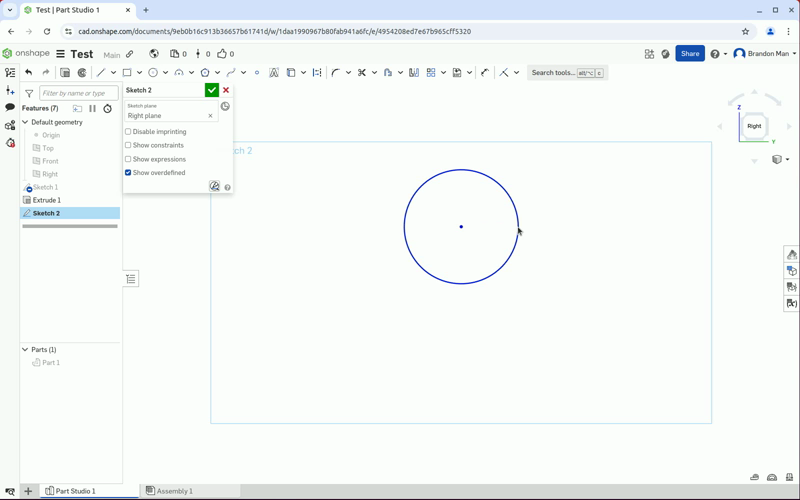
key(c)
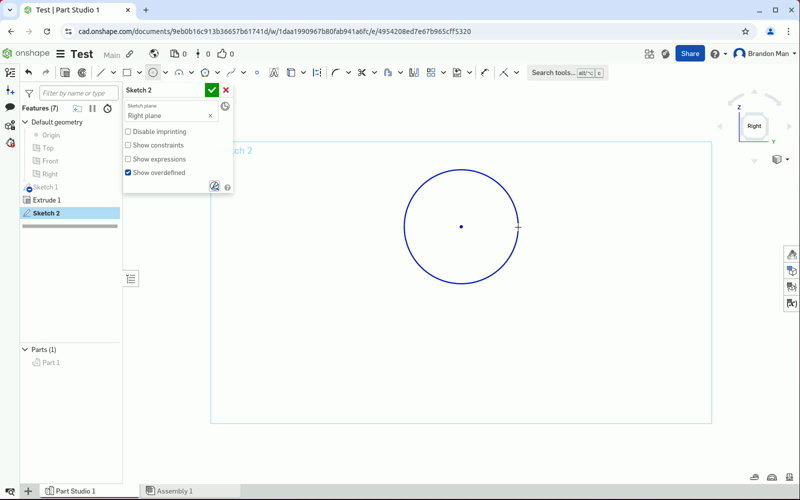
key_down(shift)
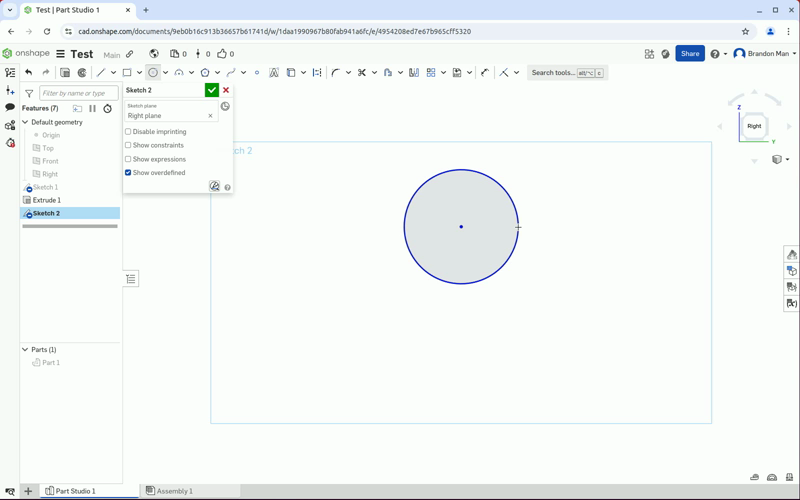
mouse_move(461, 198)
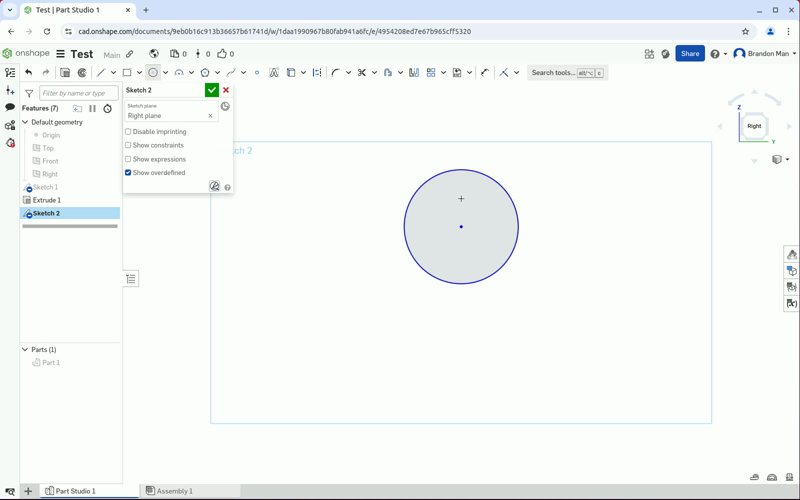
click(461, 198)
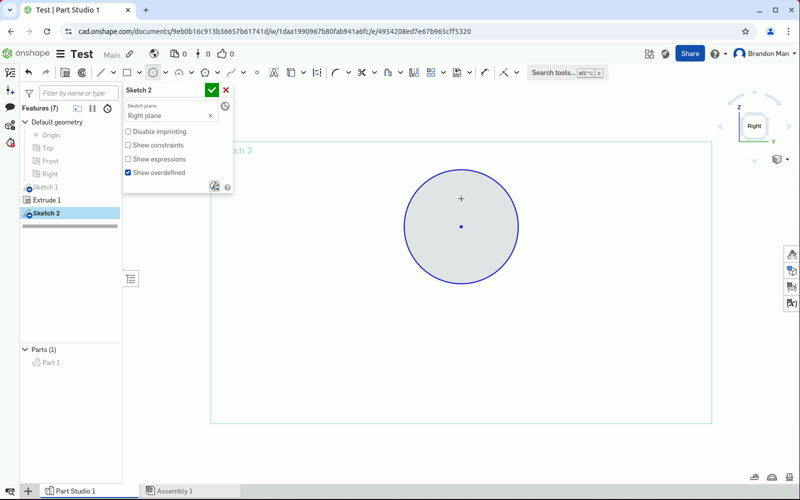
key_up(shift)
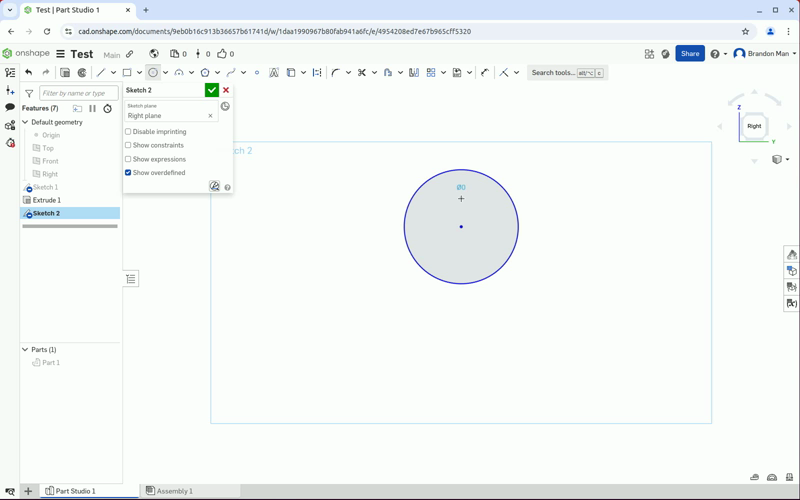
mouse_move(470, 198)
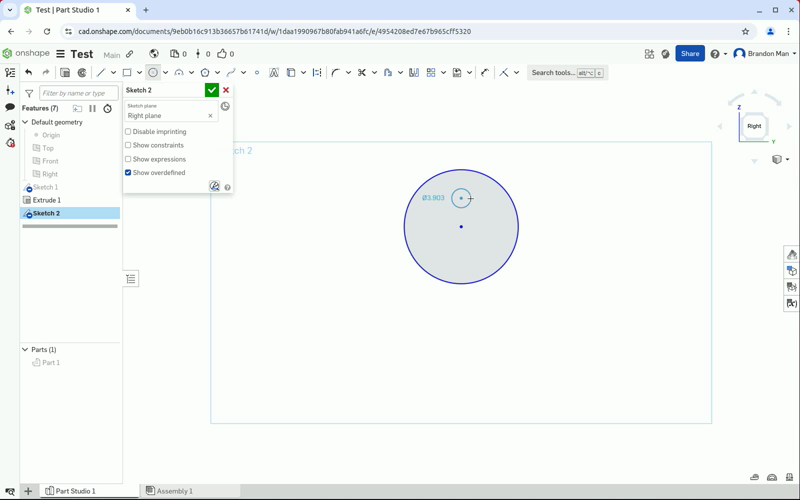
click(470, 198)
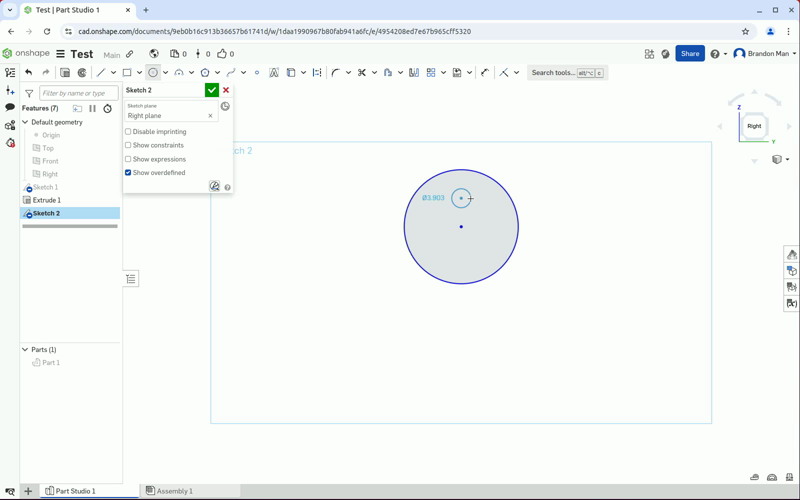
key(esc)
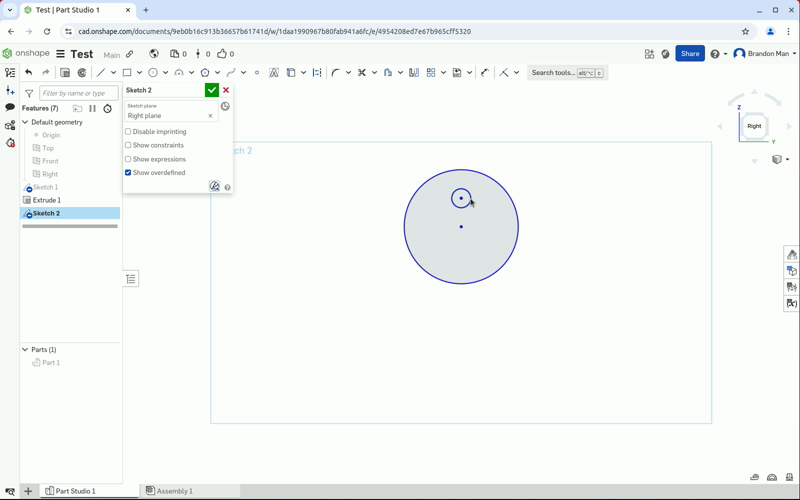
mouse_move(426, 255)
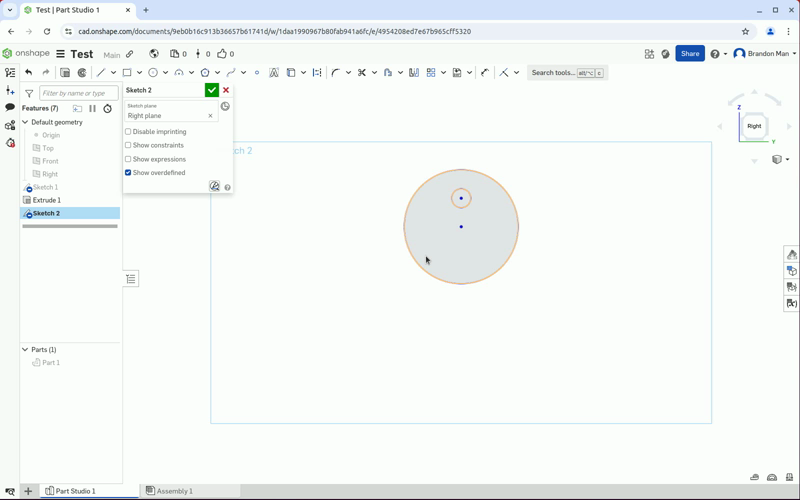
click(426, 255)
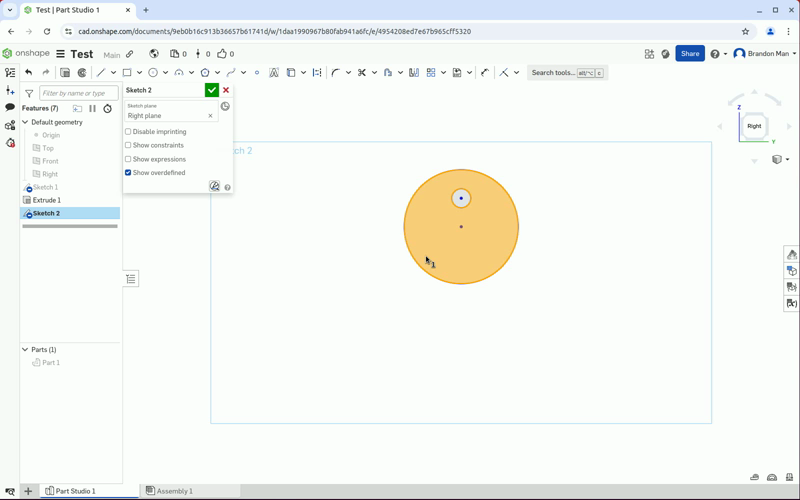
mouse_move(73, 352)
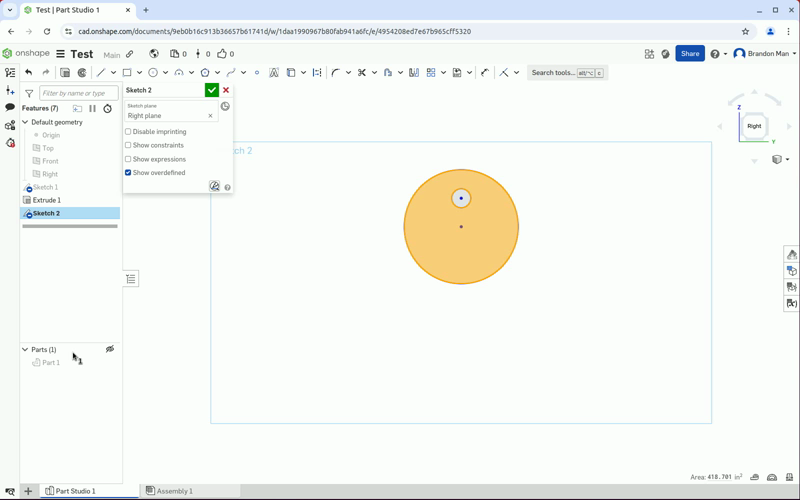
key(shift+y)
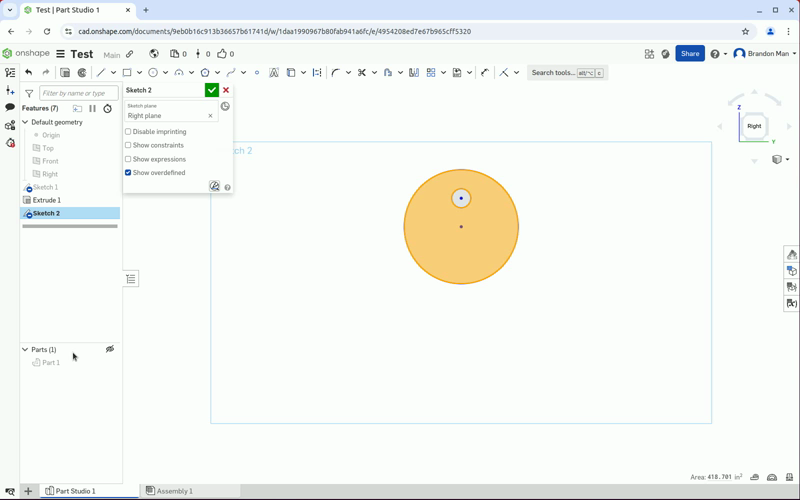
key(shift+e)
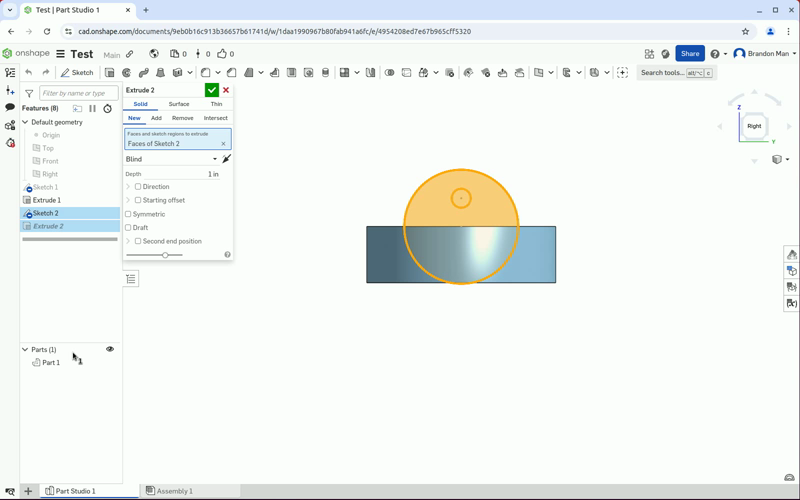
mouse_move(143, 106)
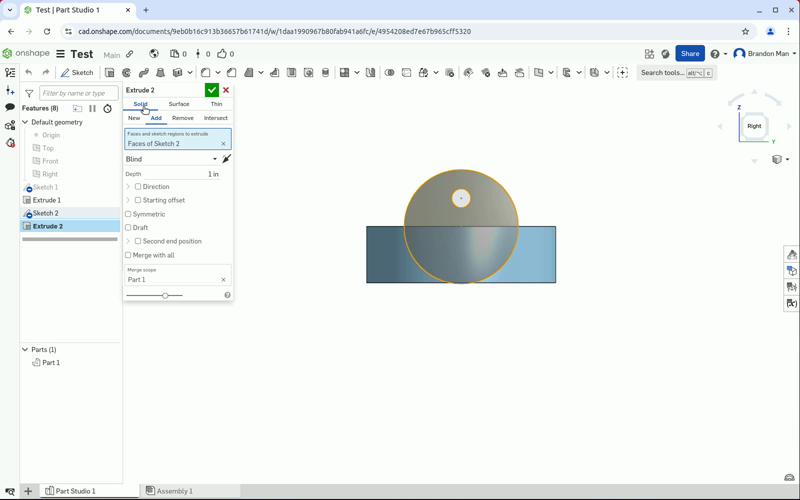
click(143, 106)
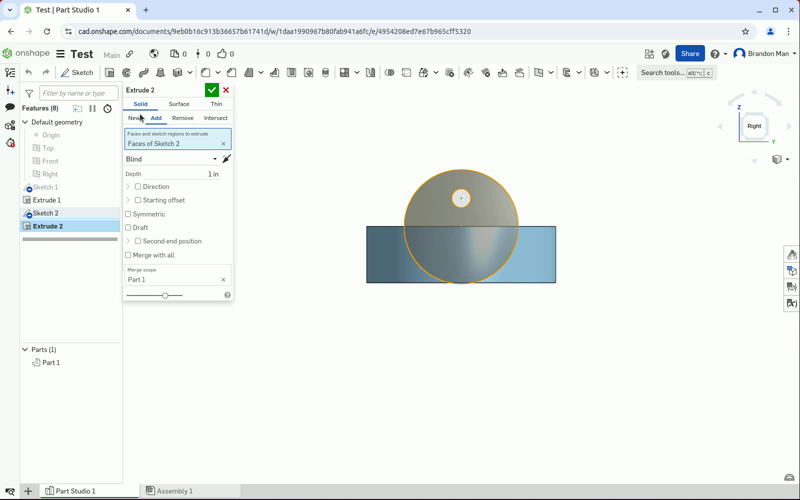
mouse_move(137, 120)
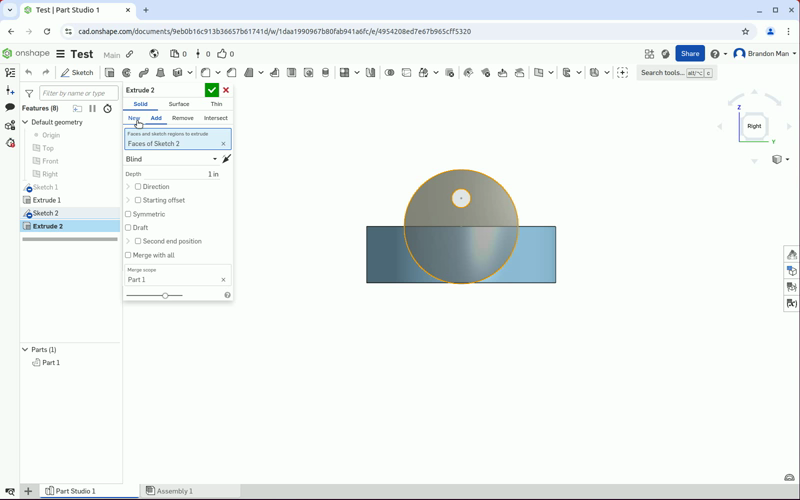
click(137, 120)
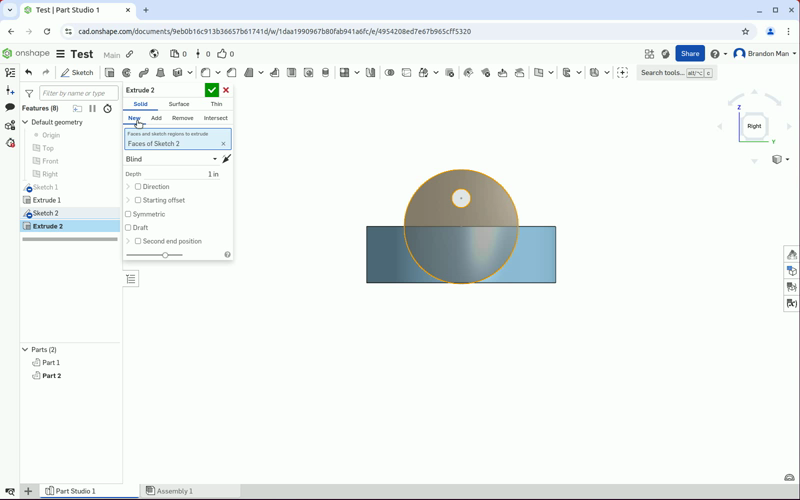
key(tab, 4)
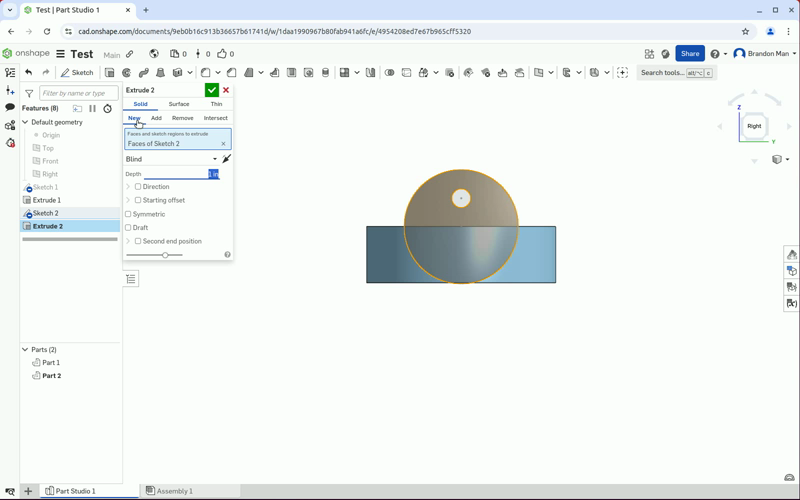
text(9.628)
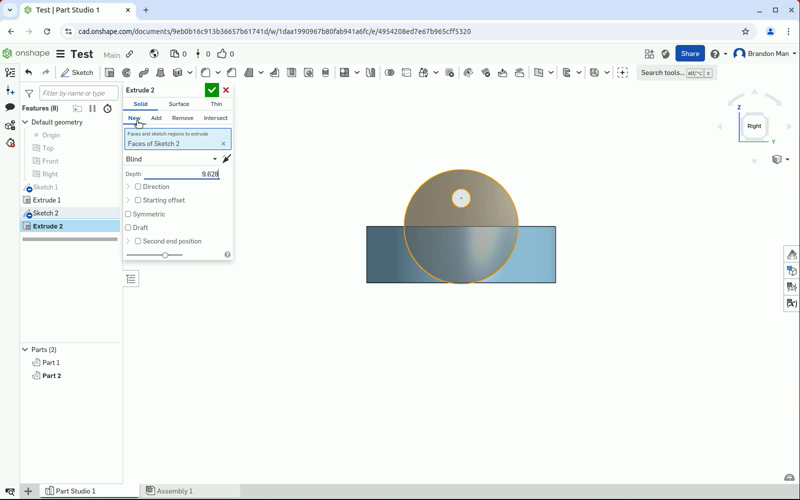
key(tab, 3)
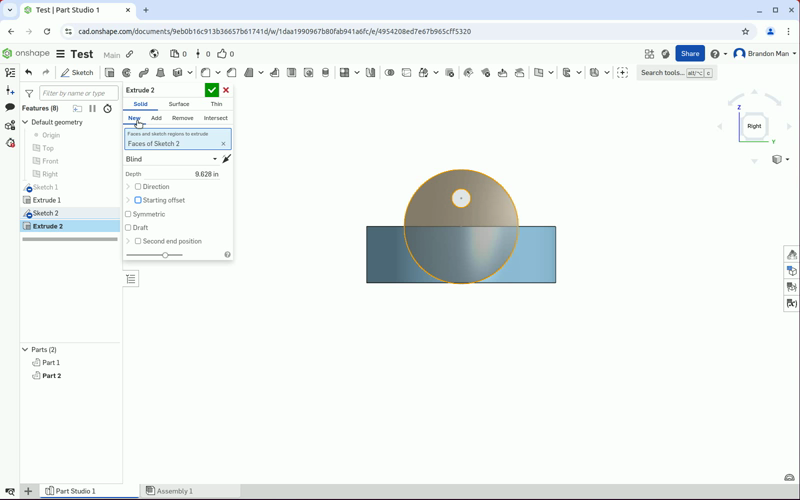
key(tab, 2)
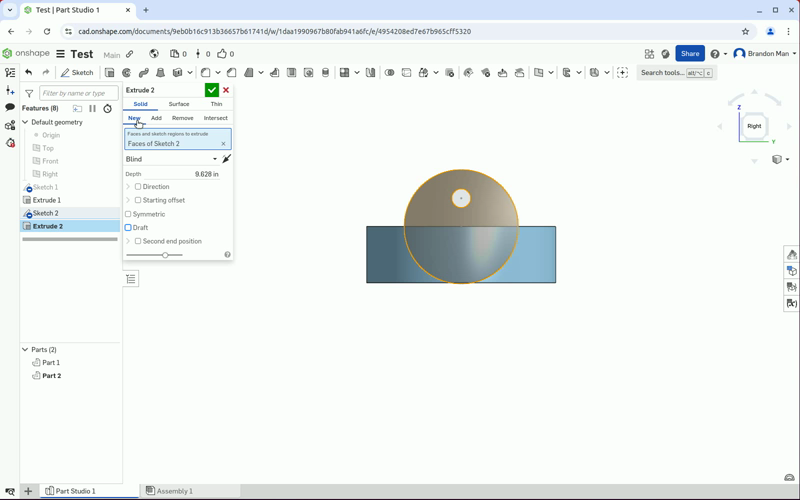
key(space)
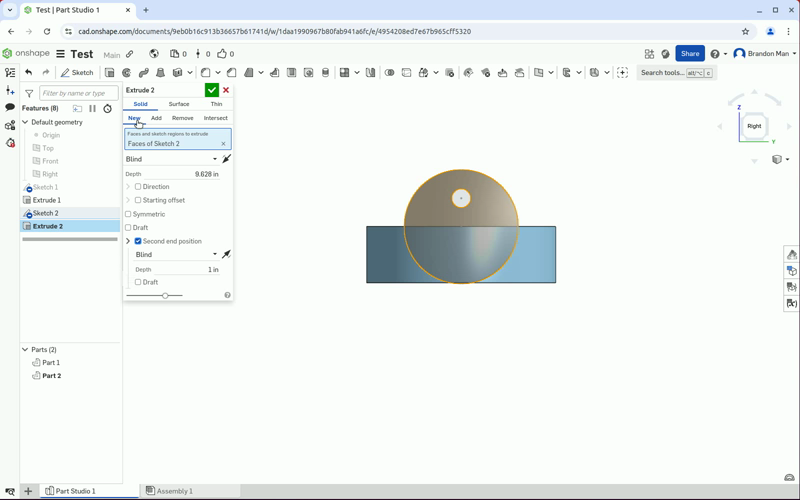
key(tab, 3)
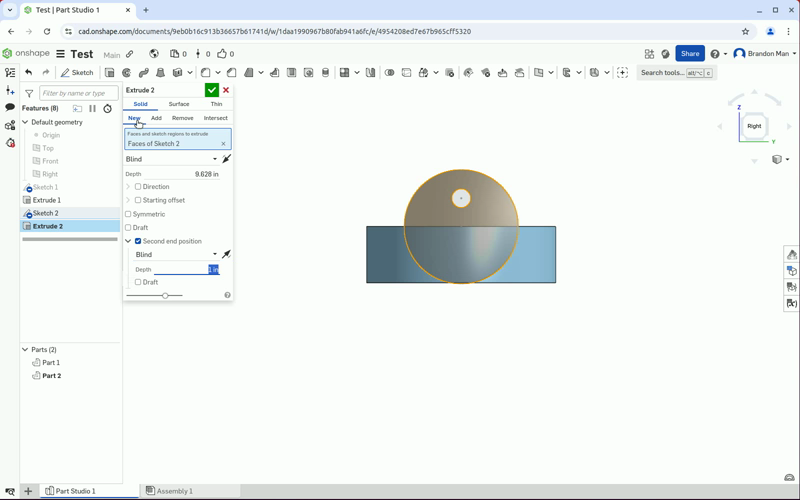
text(9.628)
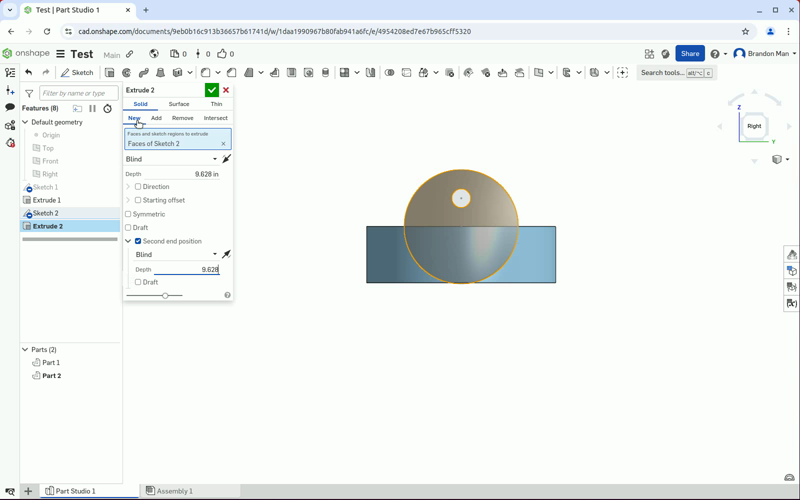
key(enter)
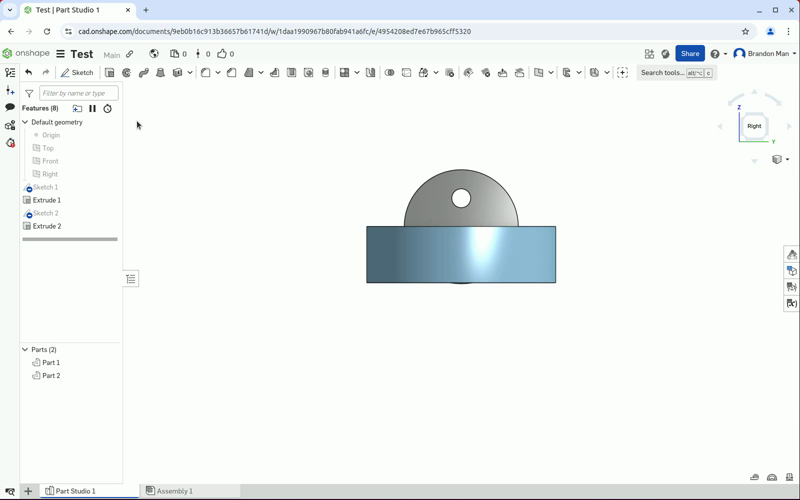
key(shift+h)
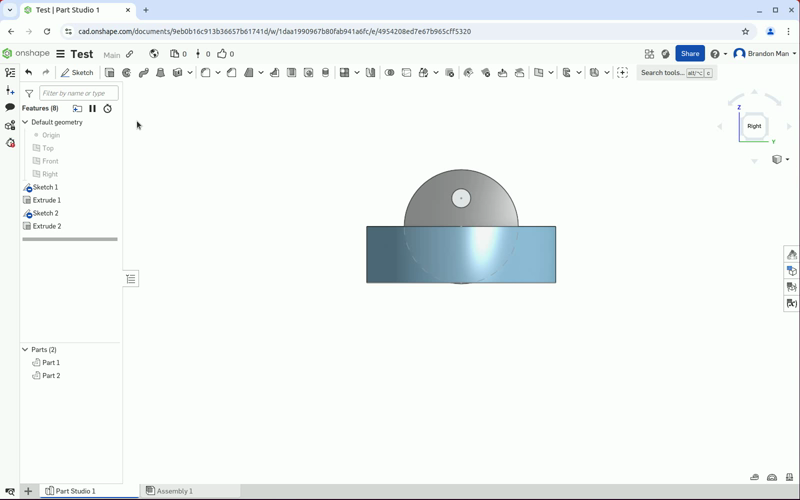
key(shift+h)
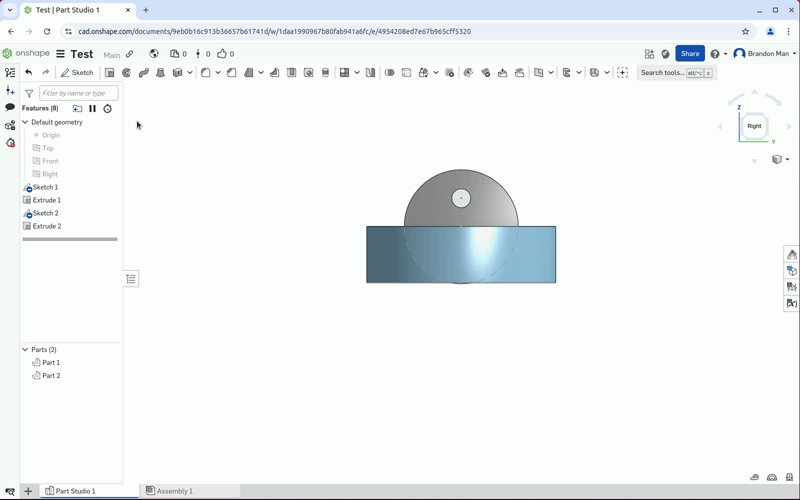
key(shift+7)
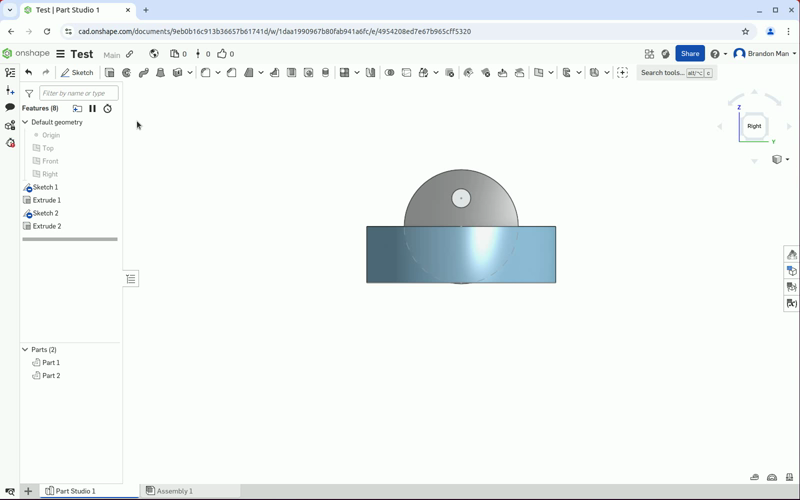
key(right, 2)
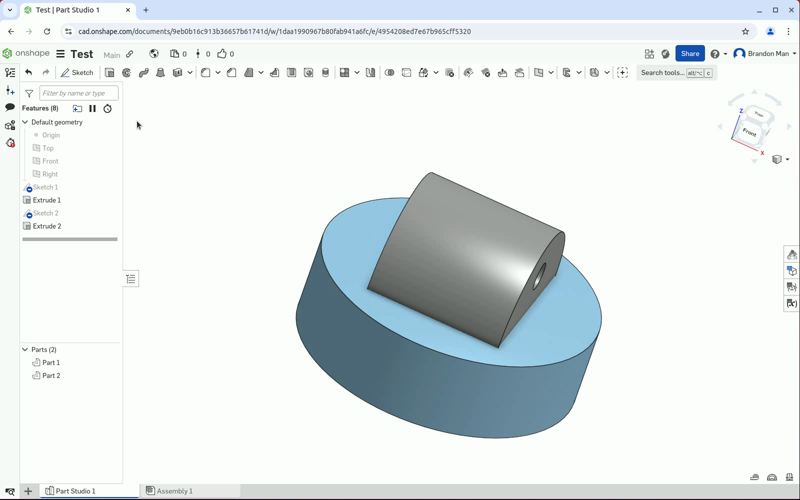
key(down, 2)
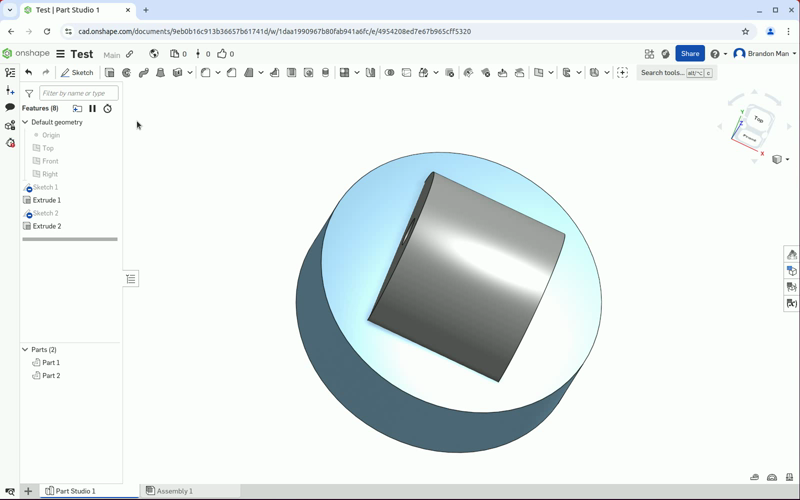
key(up, 2)
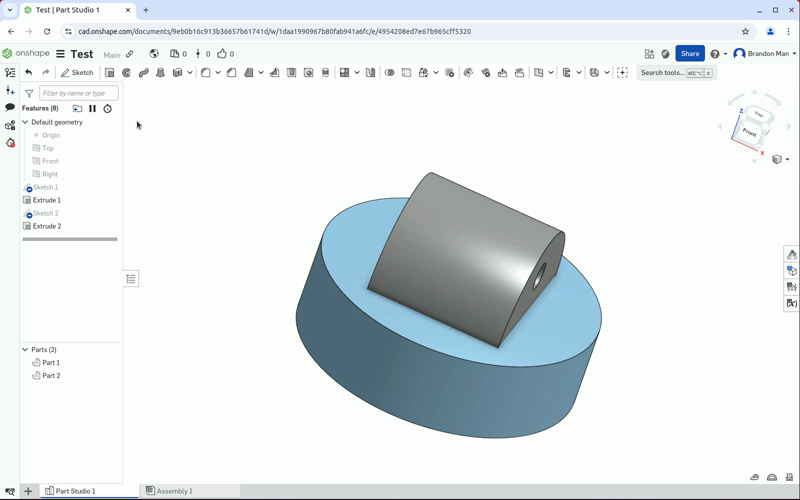
key(left, 2)
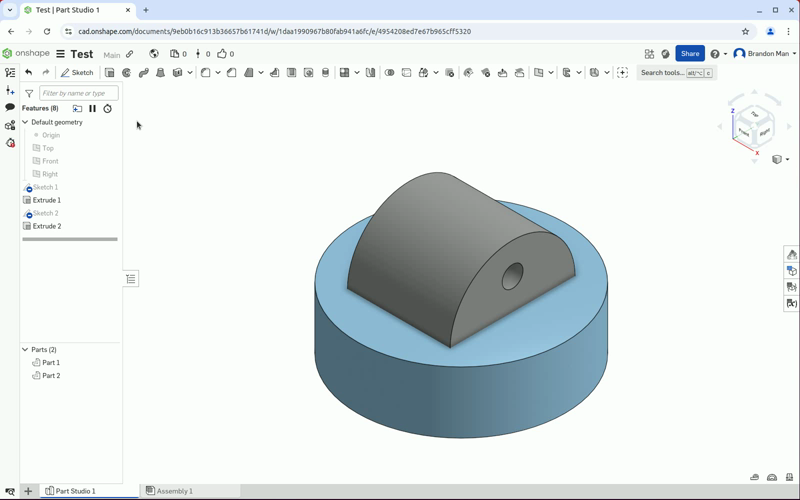
mouse_move(73, 189)
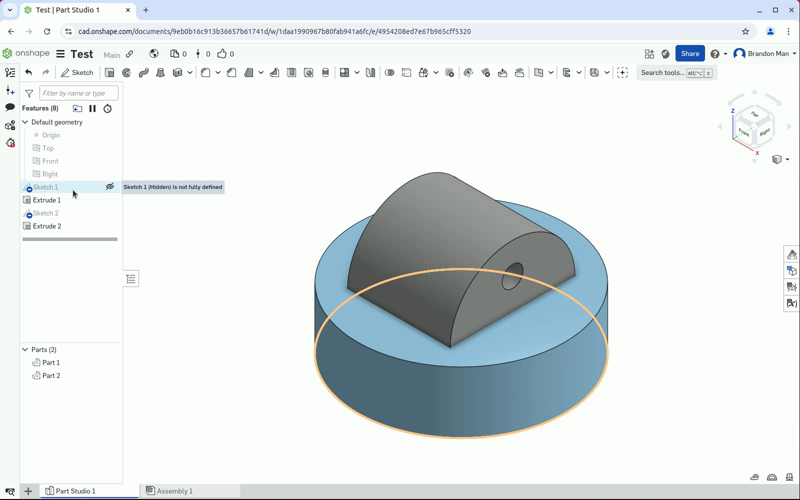
click(73, 189)